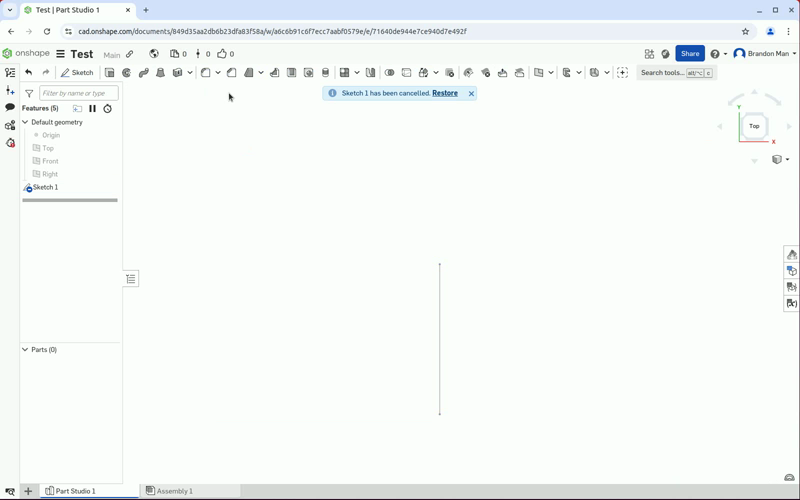
key(shift+h)
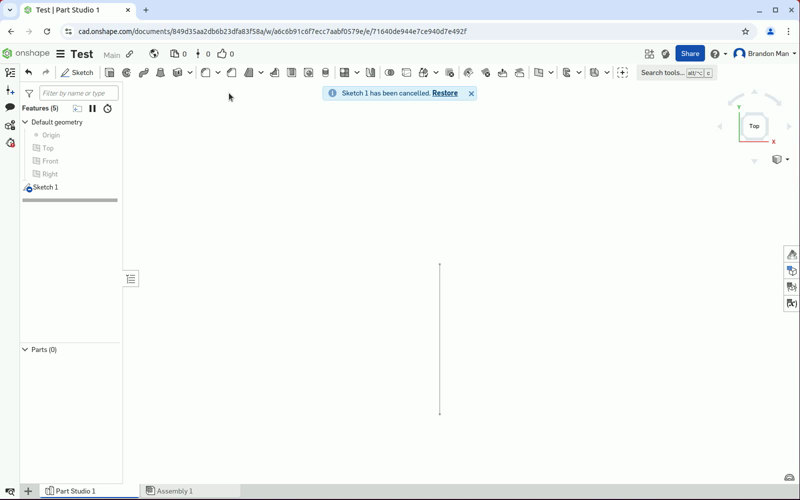
key(shift+s)
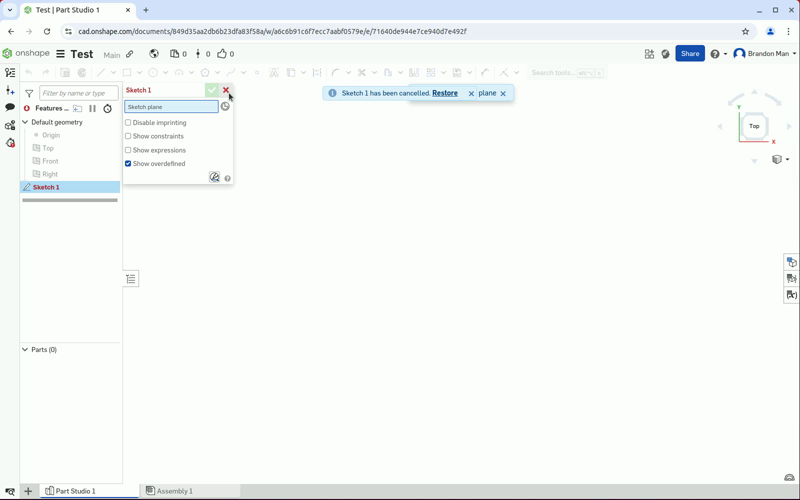
mouse_move(73, 150)
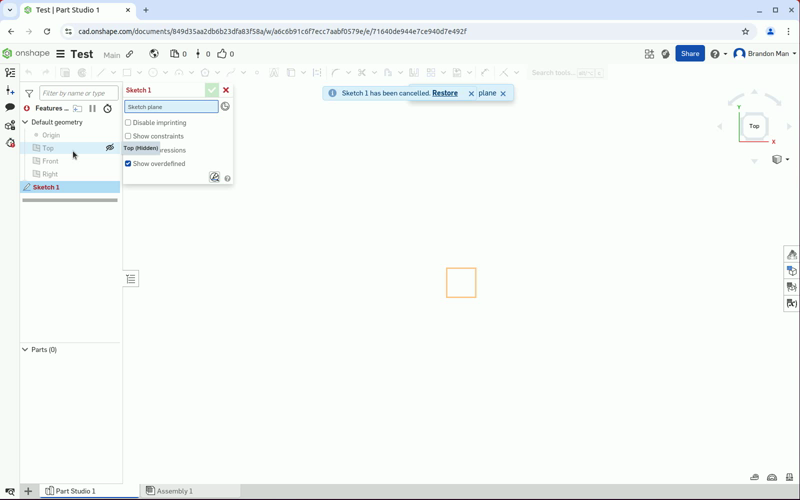
click(73, 150)
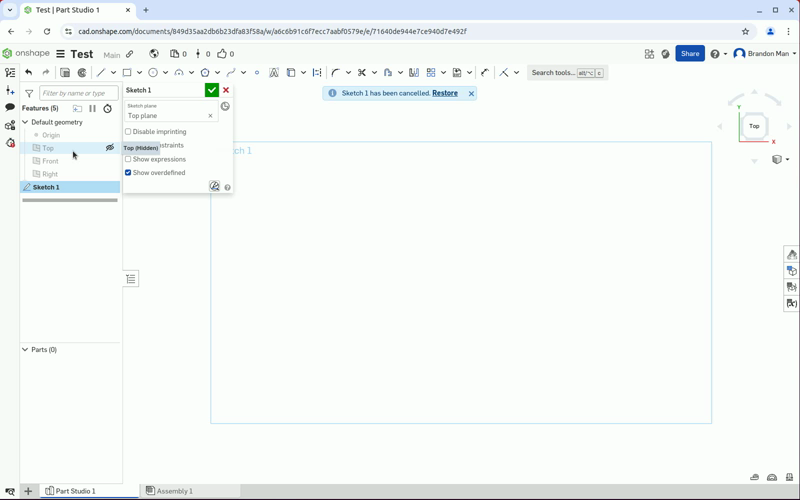
mouse_move(73, 352)
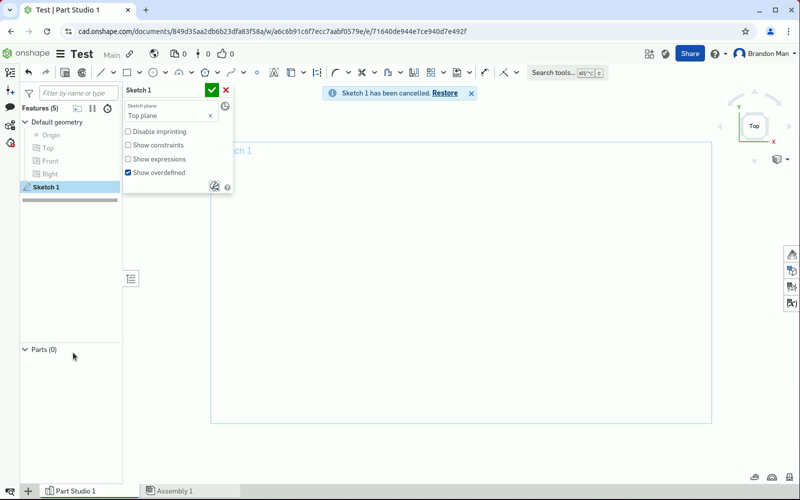
key(y)
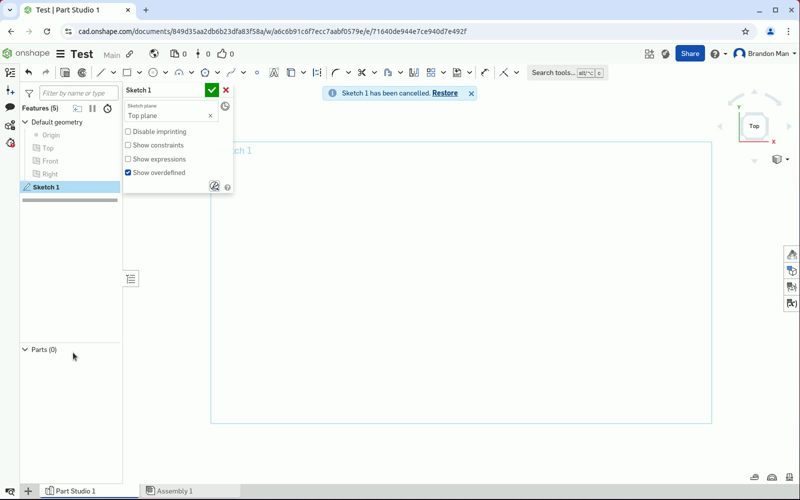
key(c)
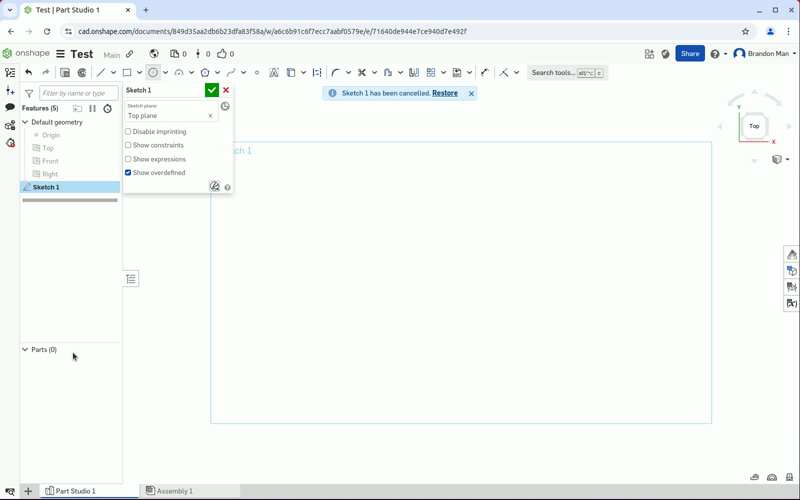
key_down(shift)
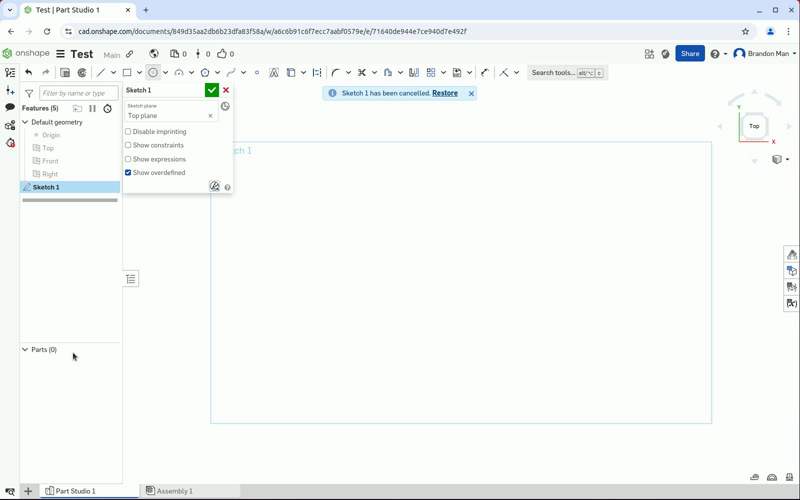
mouse_move(461, 282)
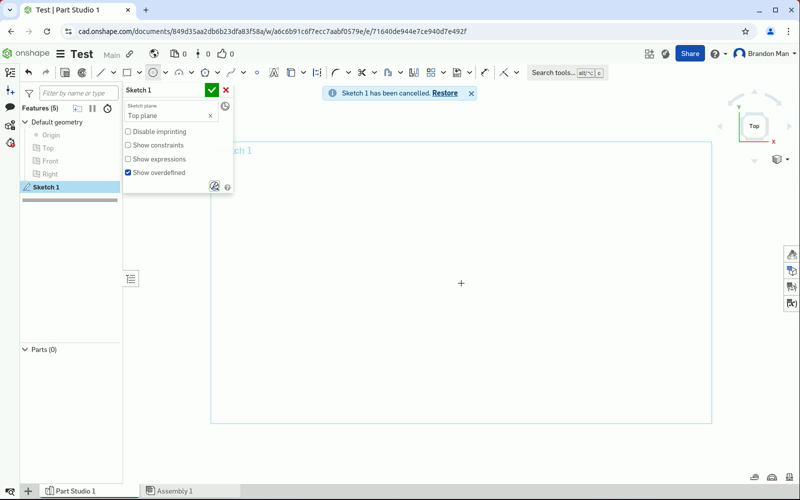
click(461, 282)
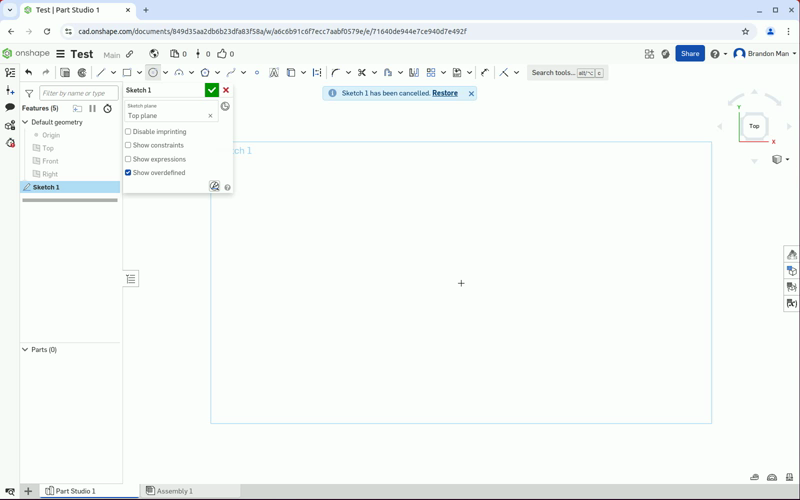
key_up(shift)
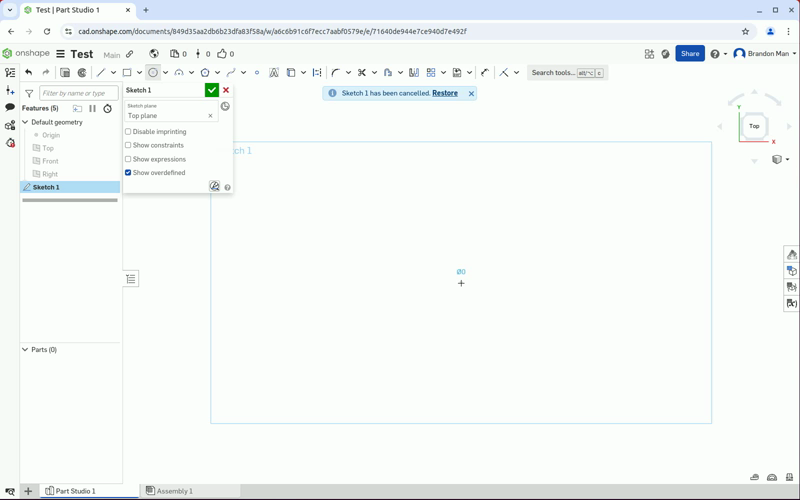
mouse_move(520, 282)
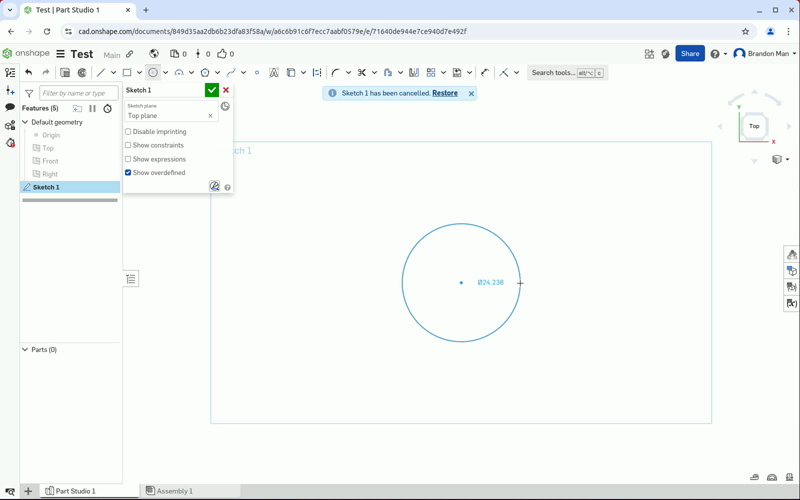
click(520, 282)
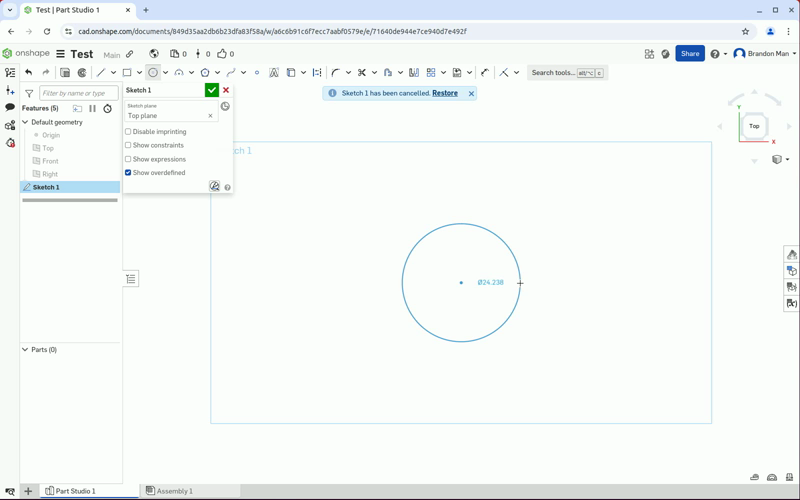
key(esc)
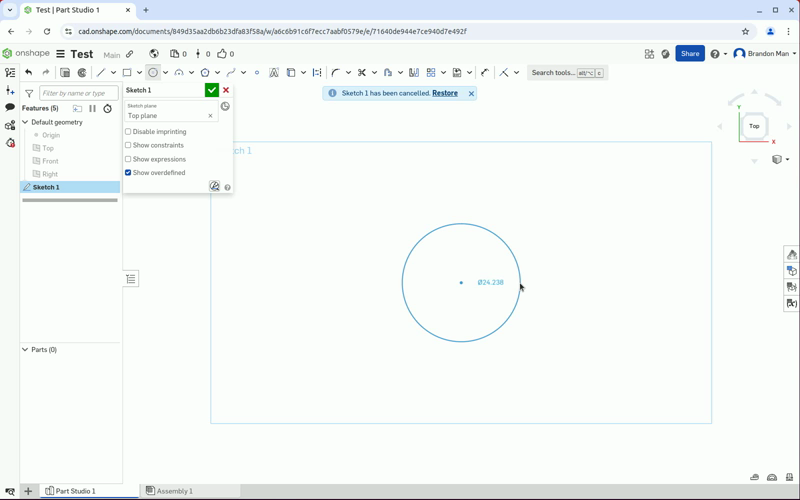
mouse_move(453, 305)
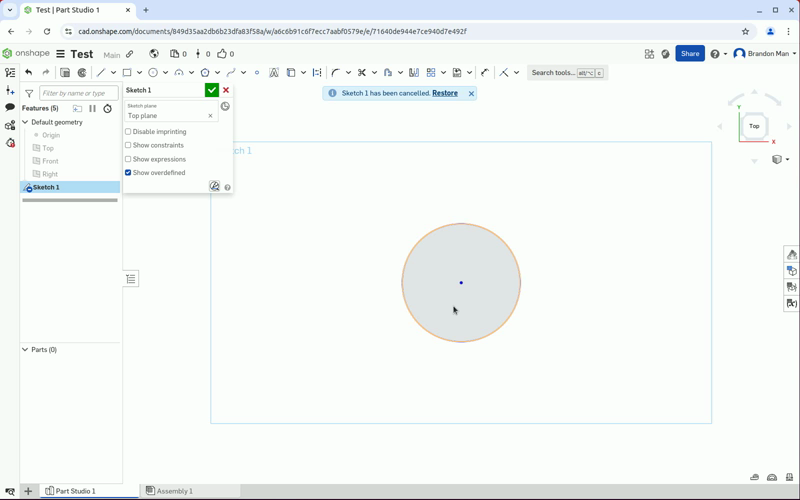
click(453, 305)
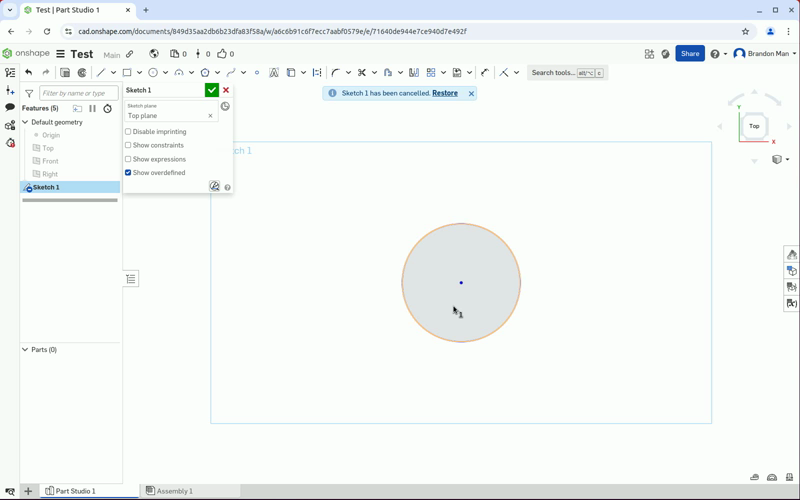
mouse_move(73, 352)
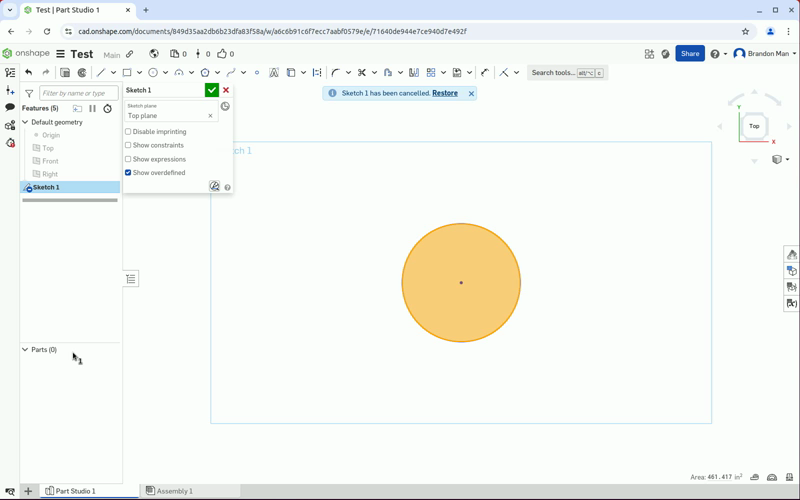
key(shift+y)
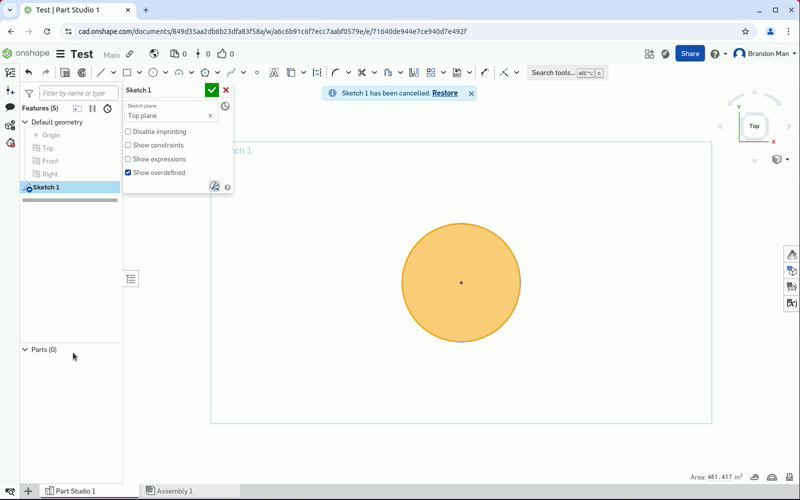
key(shift+e)
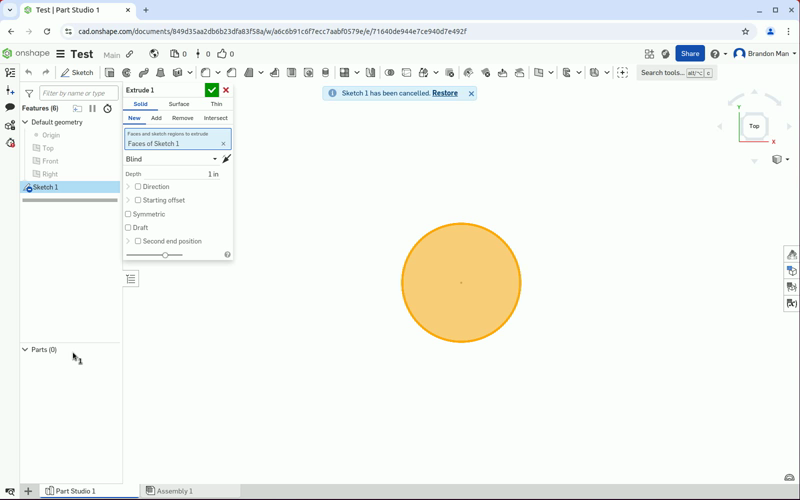
mouse_move(143, 106)
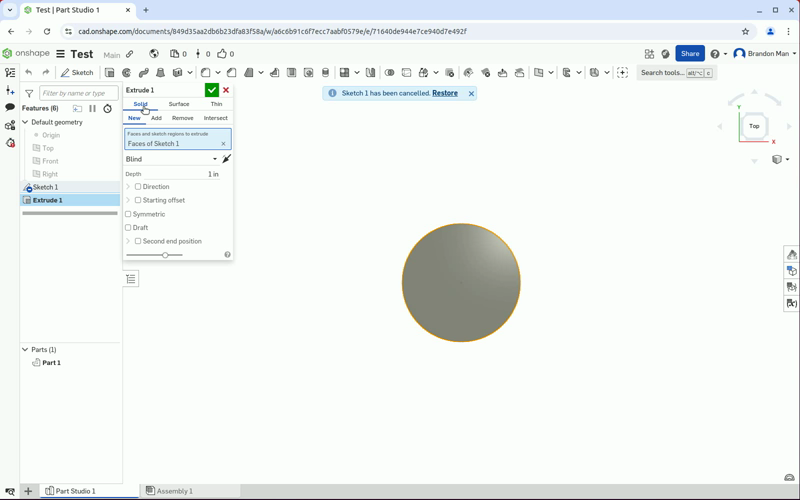
click(143, 106)
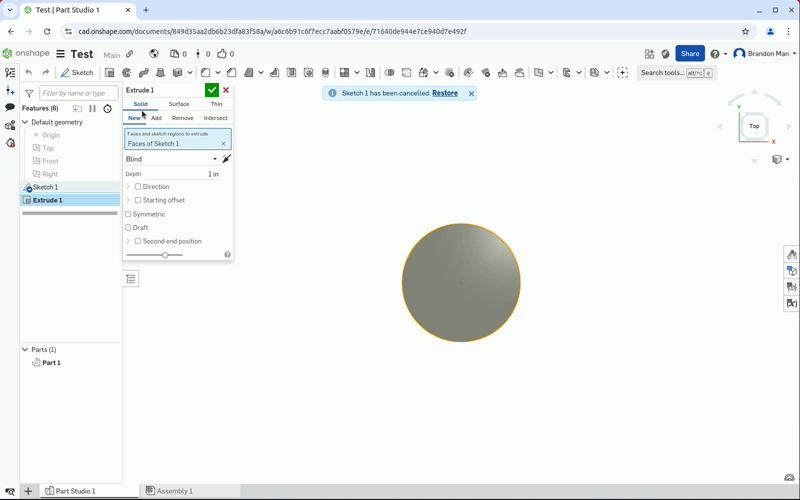
mouse_move(137, 120)
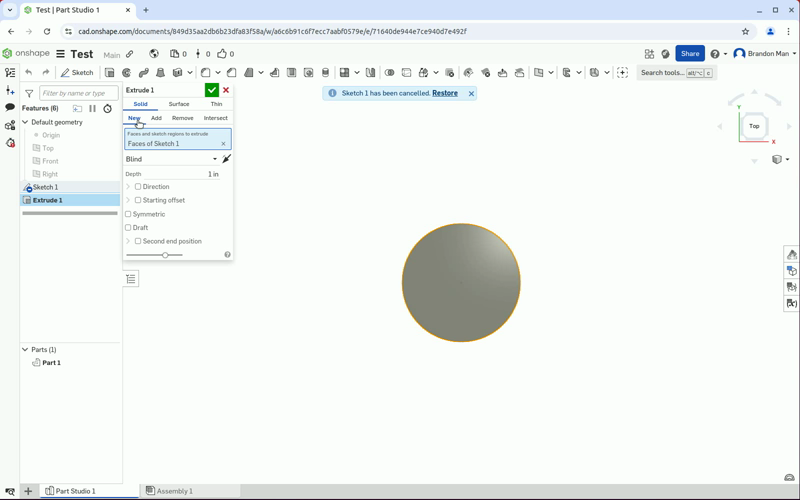
click(137, 120)
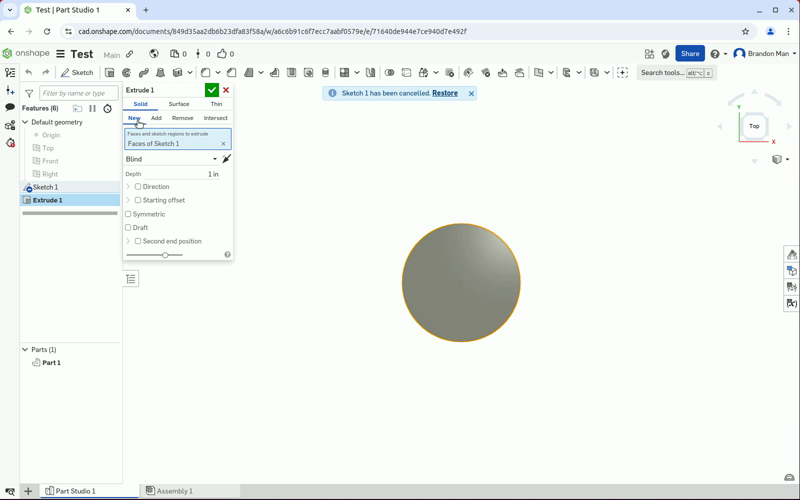
key(tab, 4)
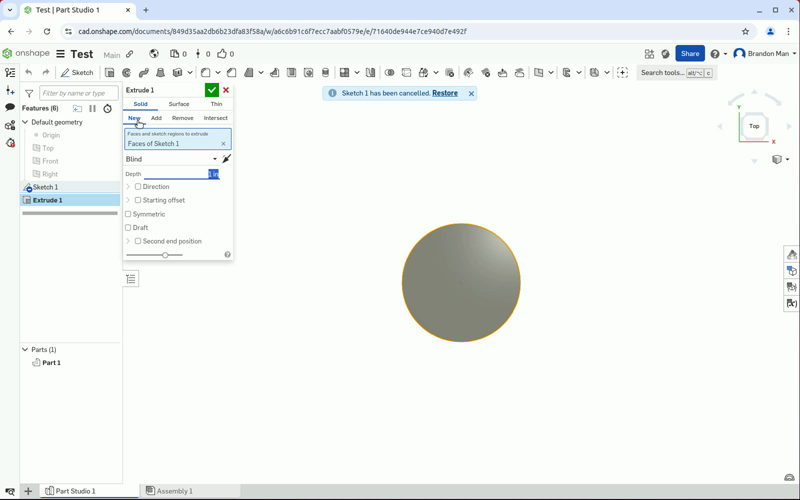
text(41.402)
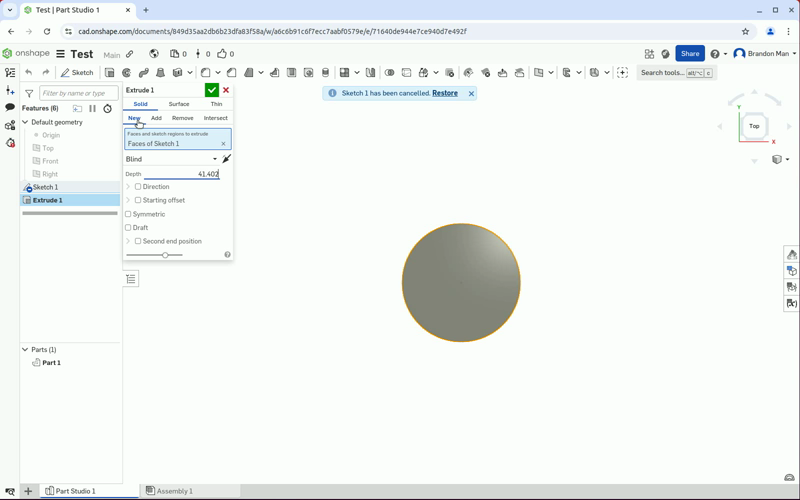
key(tab, 3)
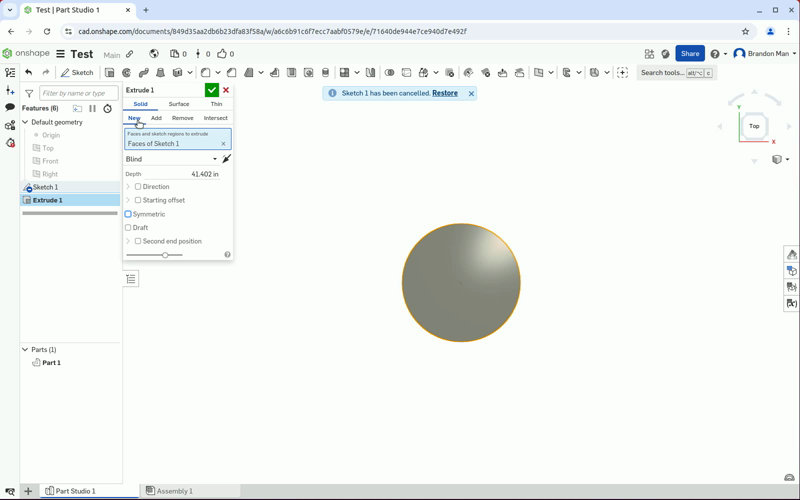
key(space)
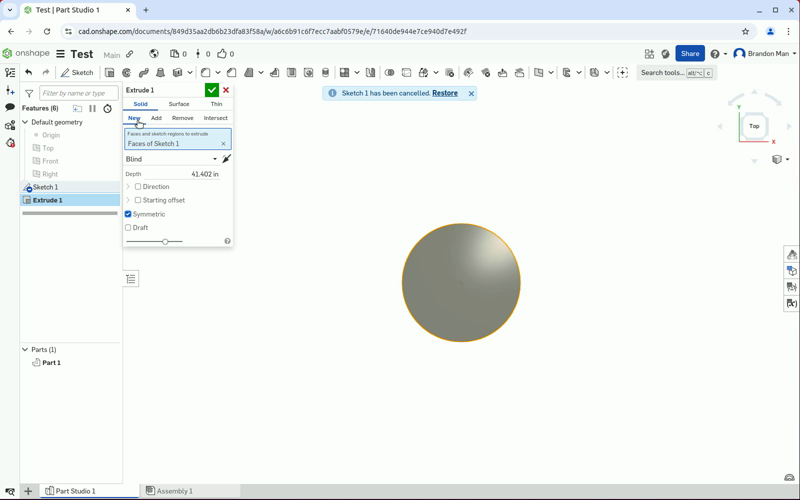
key(enter)
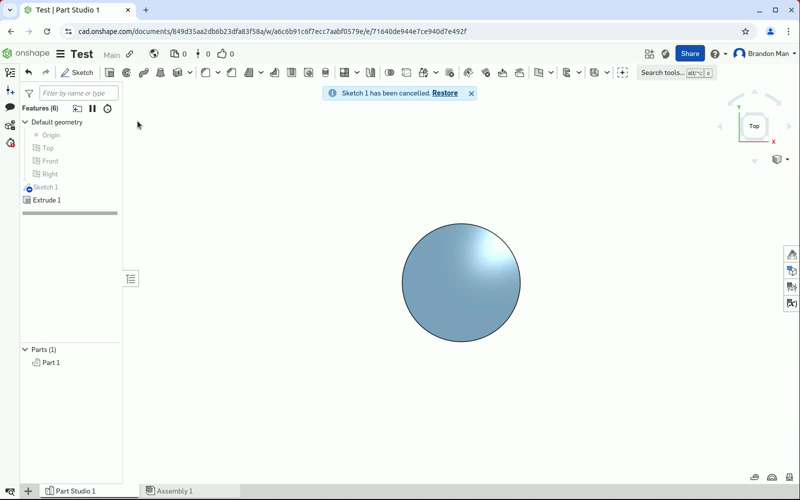
key(shift+h)
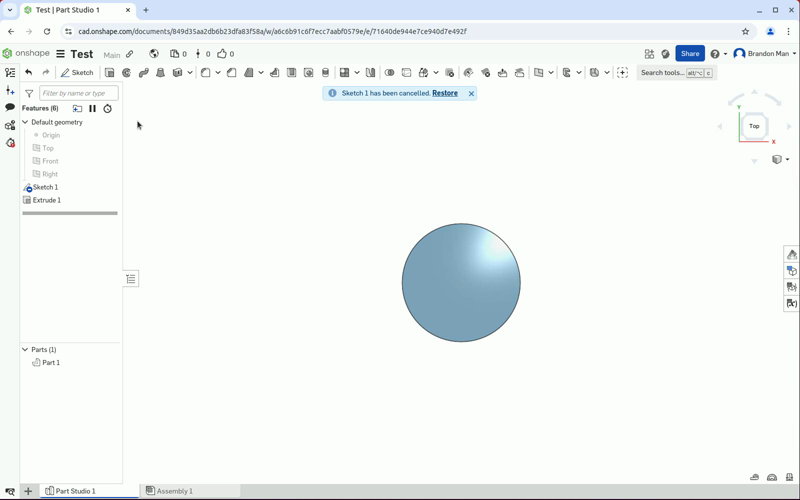
key(shift+h)
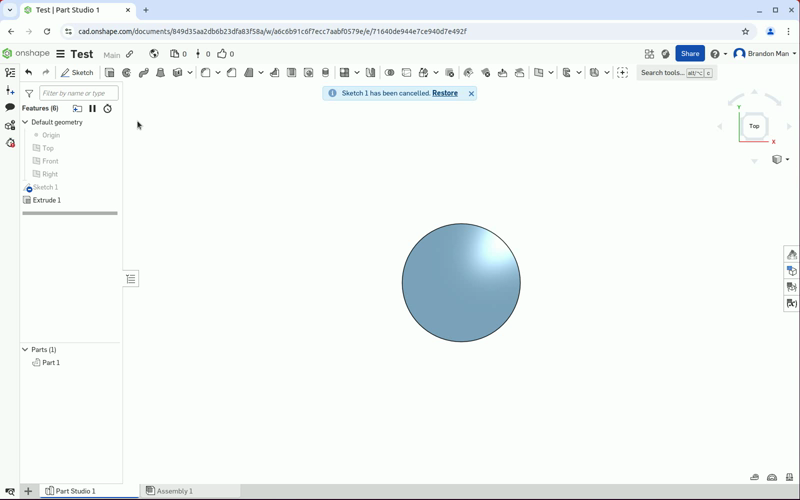
mouse_move(73, 189)
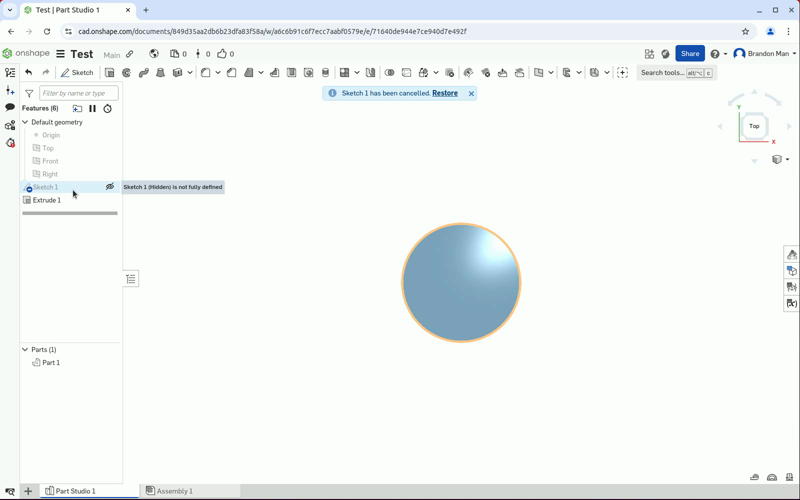
click(73, 189)
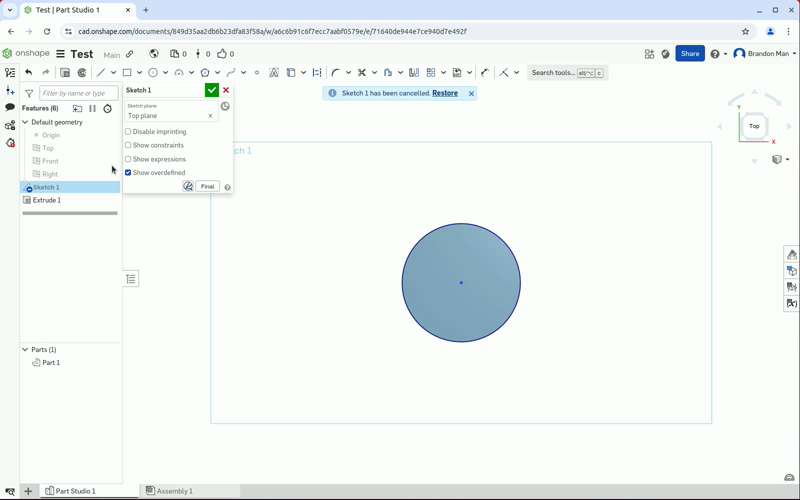
mouse_move(229, 92)
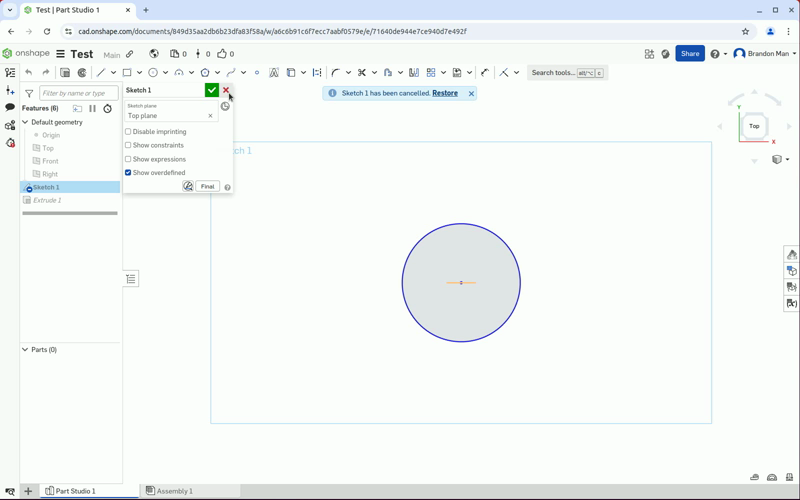
click(229, 92)
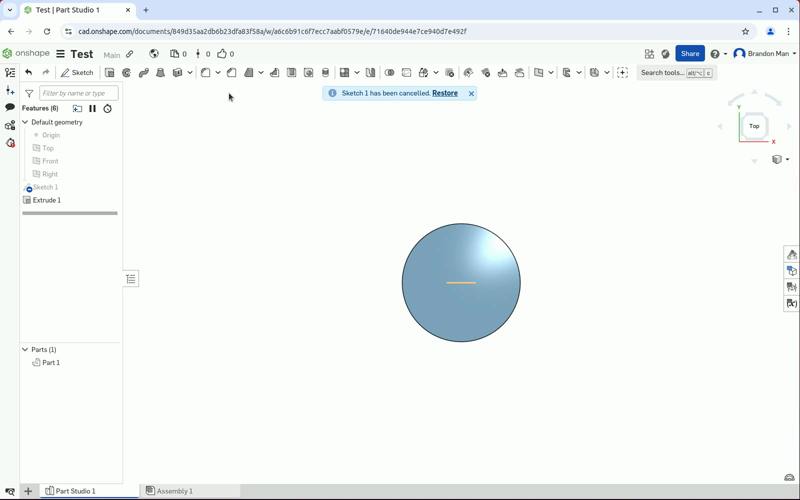
mouse_move(541, 75)
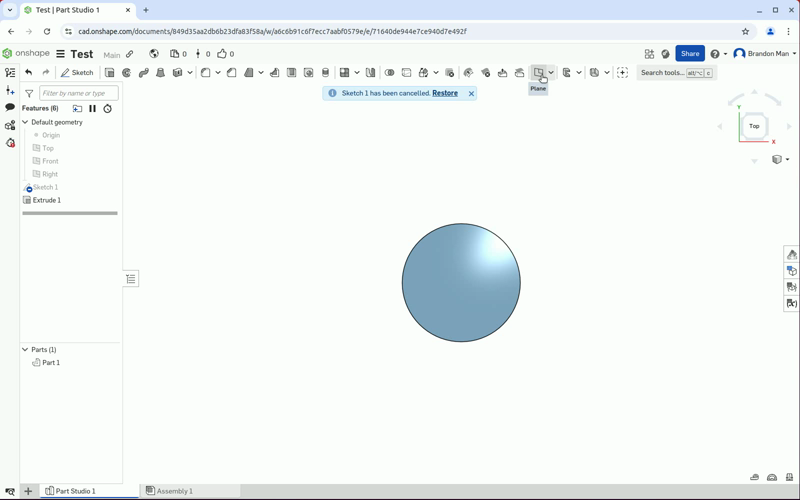
click(541, 75)
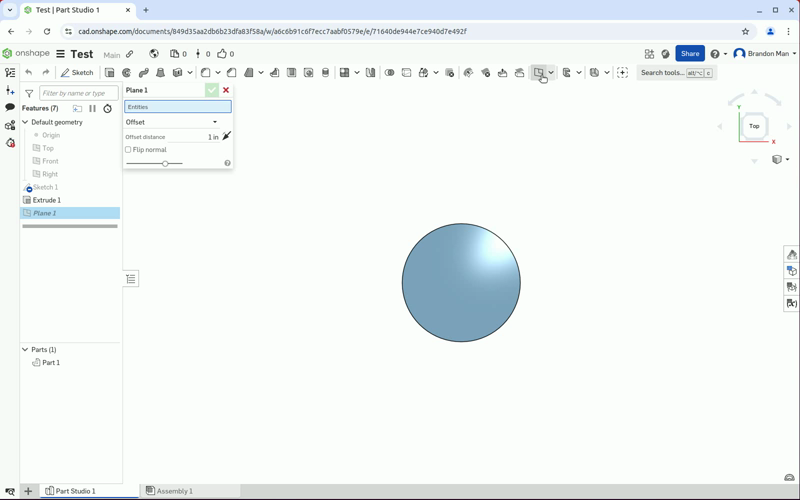
mouse_move(73, 150)
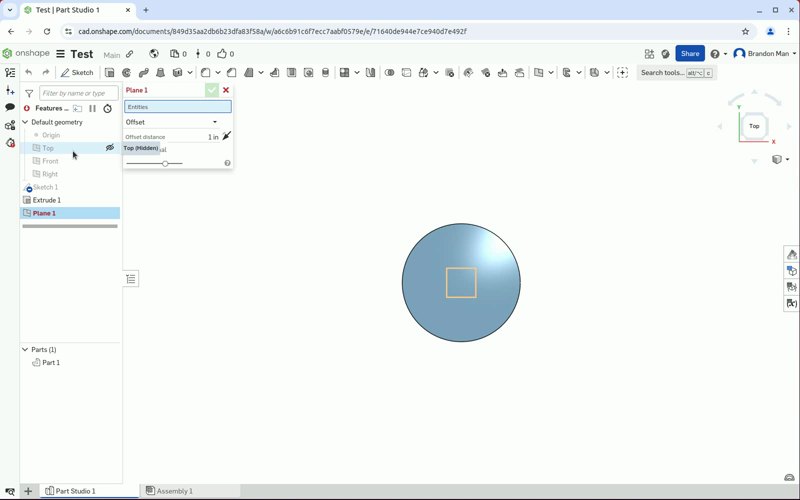
click(73, 150)
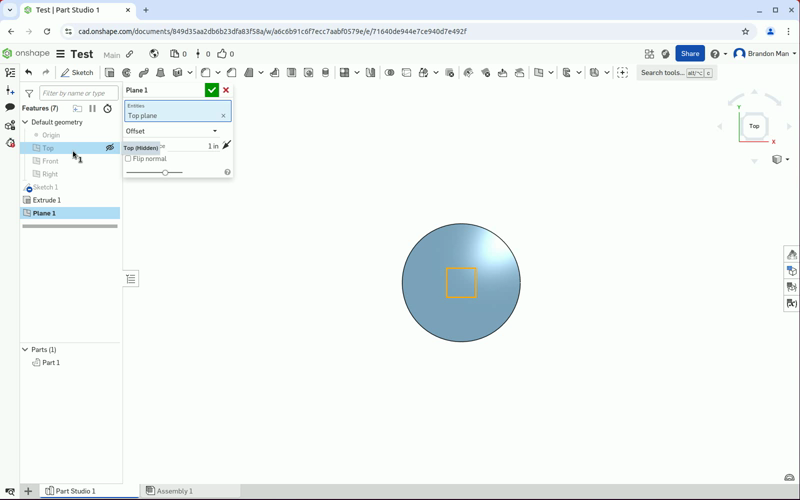
key(tab, 2)
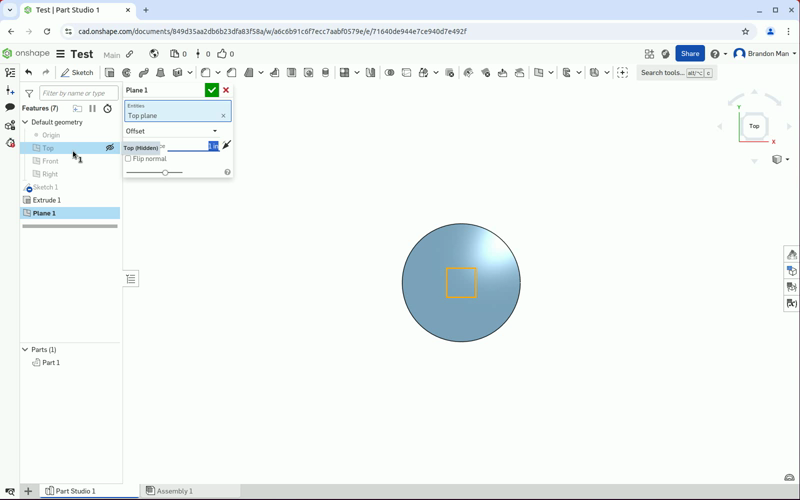
text(20.705)
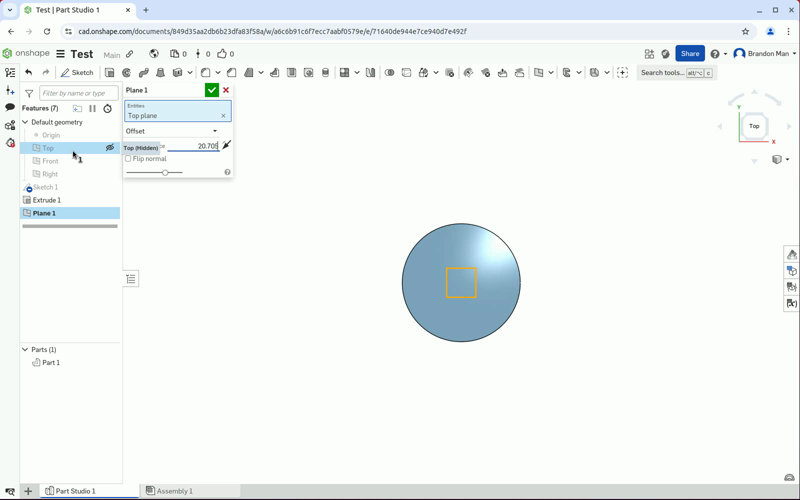
key(enter, 2)
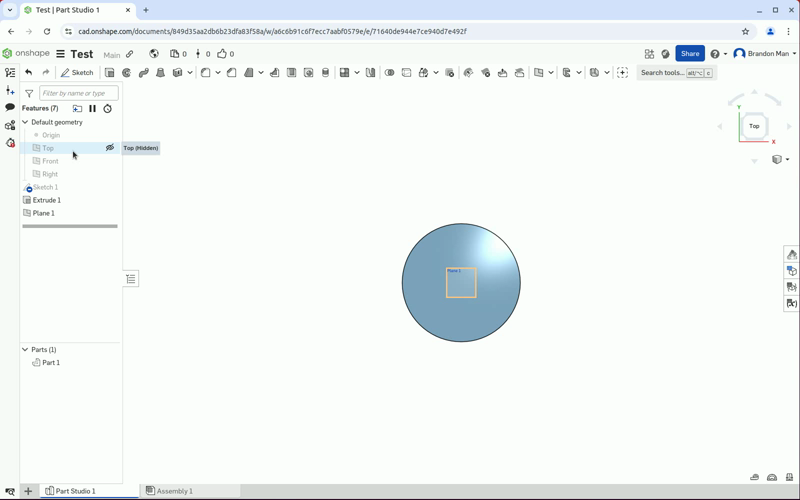
key(shift+s)
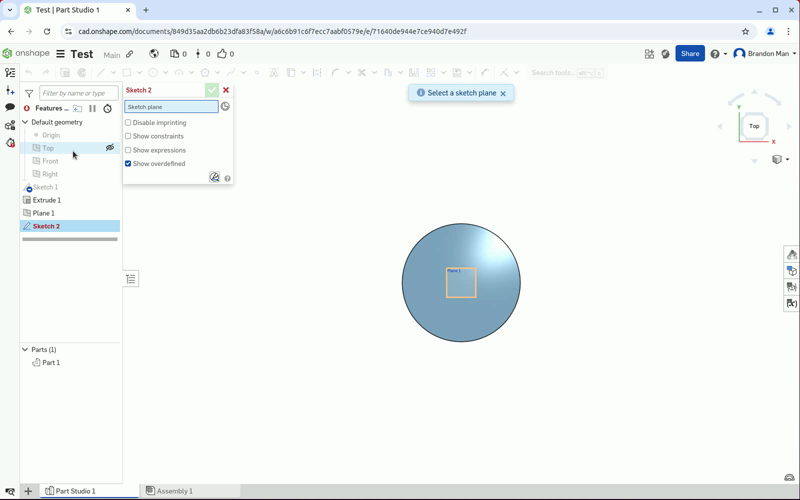
mouse_move(73, 215)
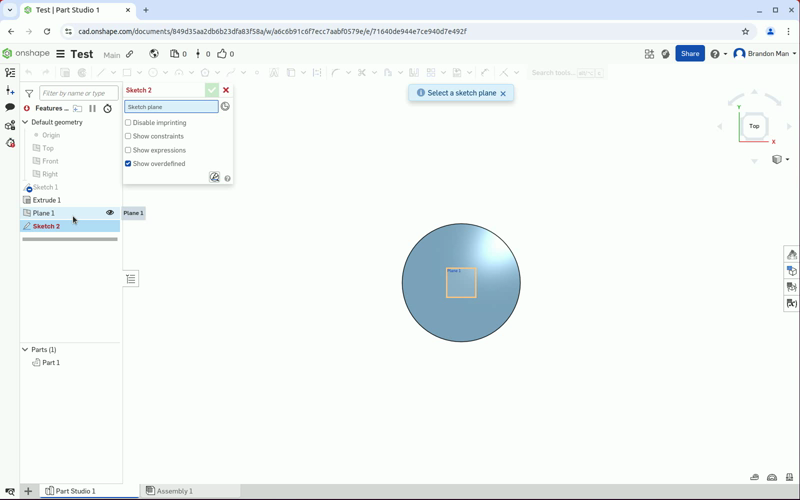
click(73, 215)
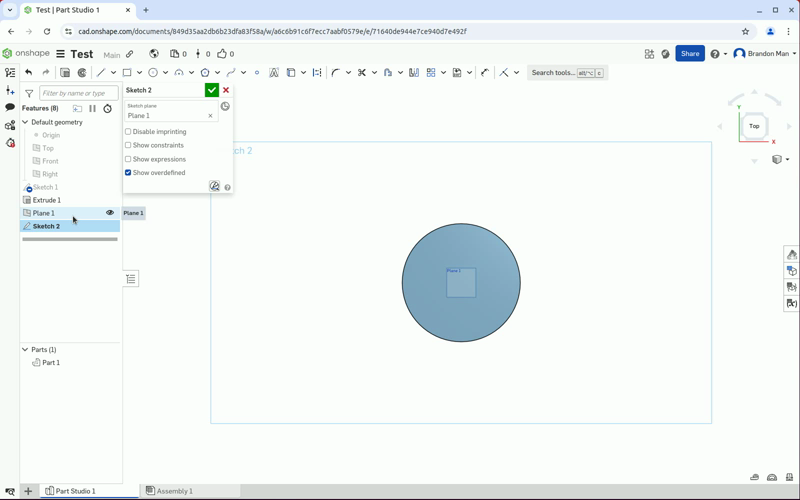
mouse_move(73, 352)
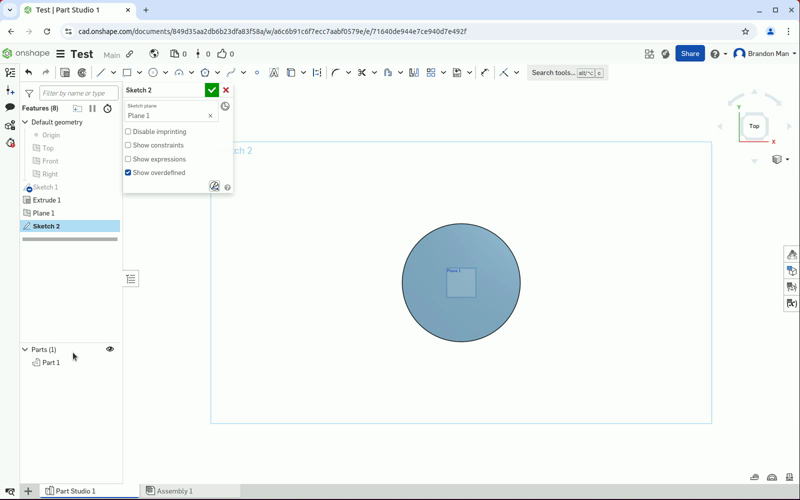
key(y)
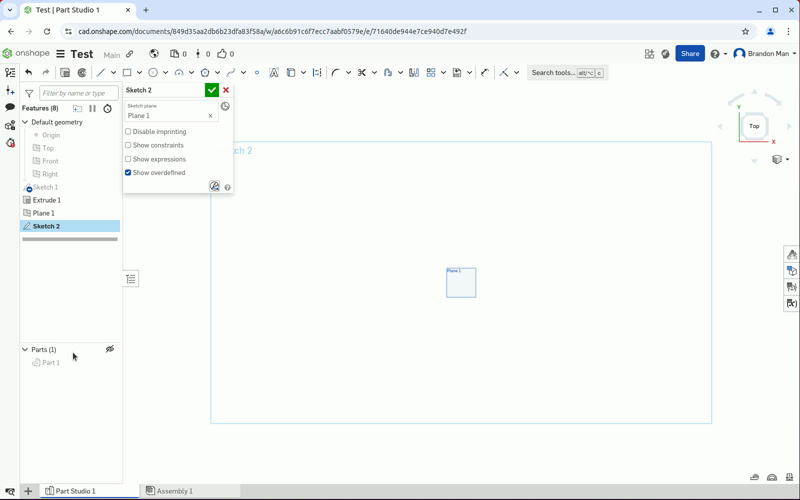
key(c)
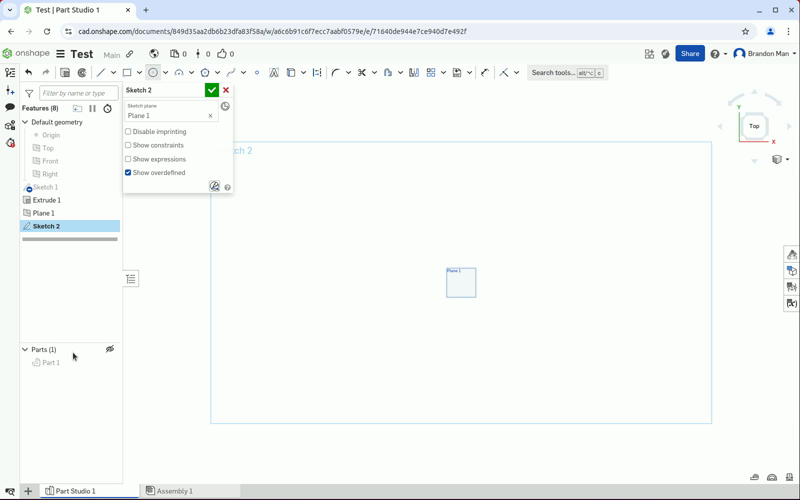
key_down(shift)
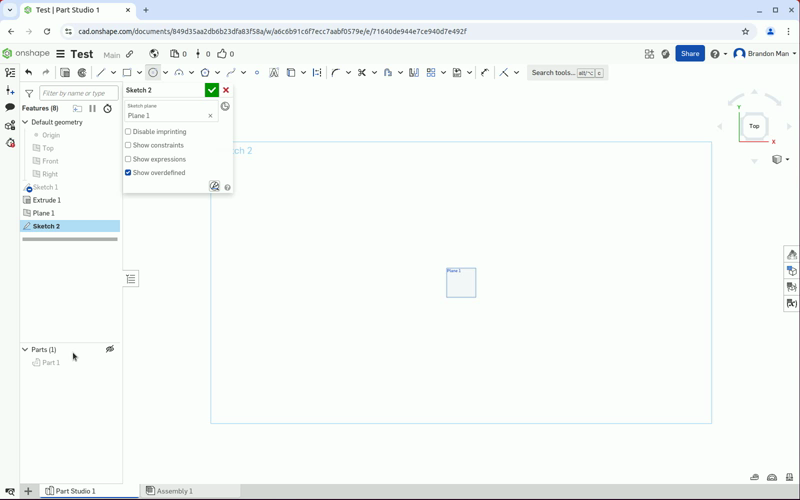
mouse_move(461, 282)
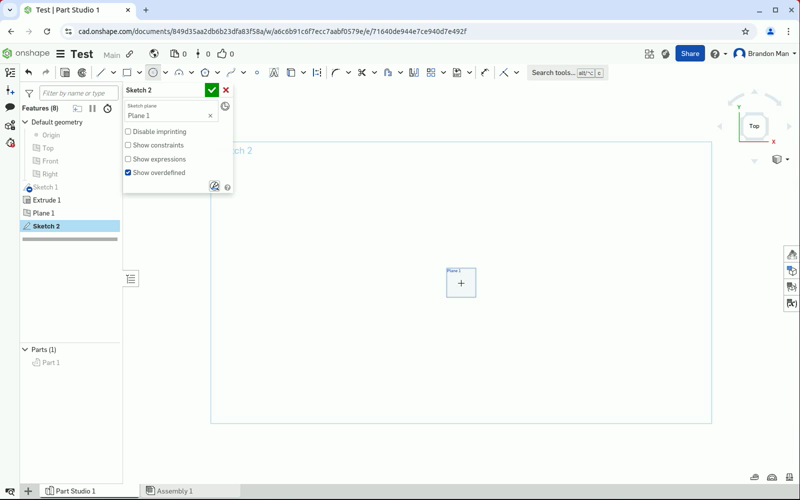
click(461, 282)
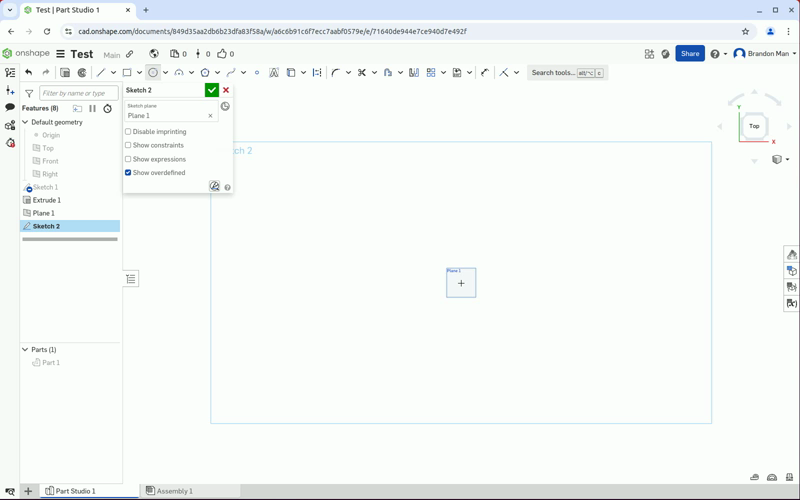
key_up(shift)
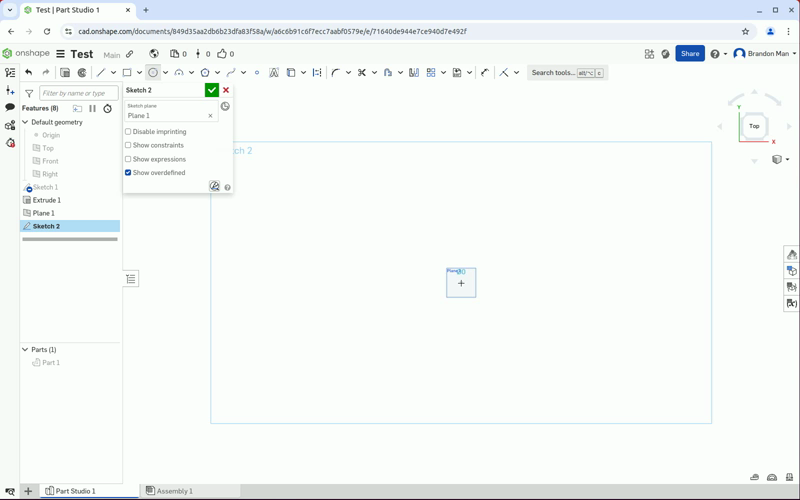
mouse_move(480, 282)
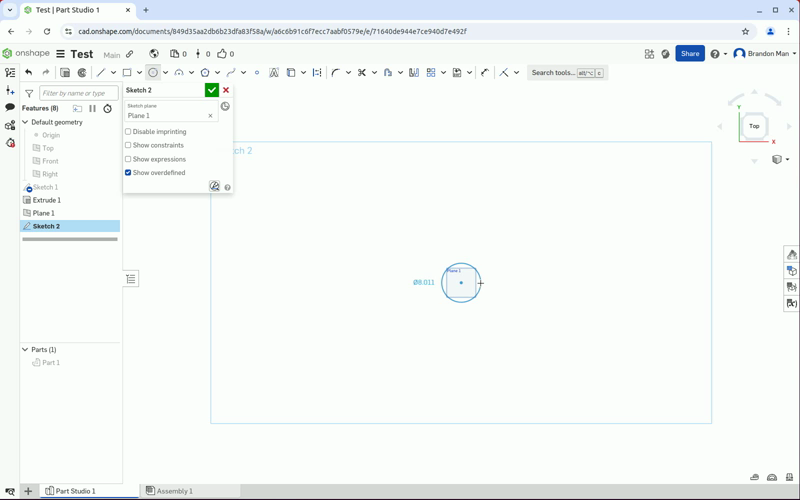
click(480, 282)
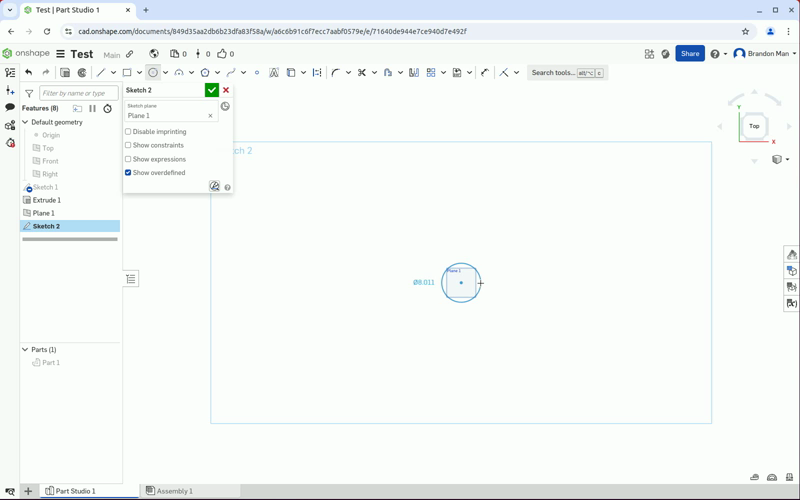
key(esc)
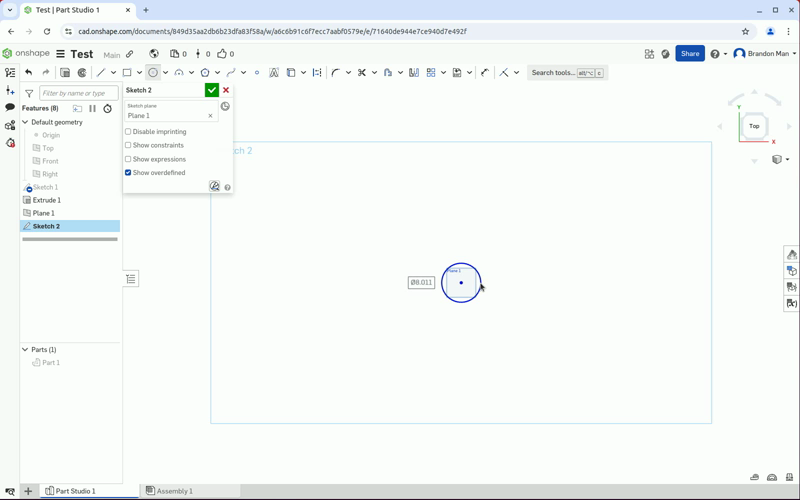
mouse_move(450, 269)
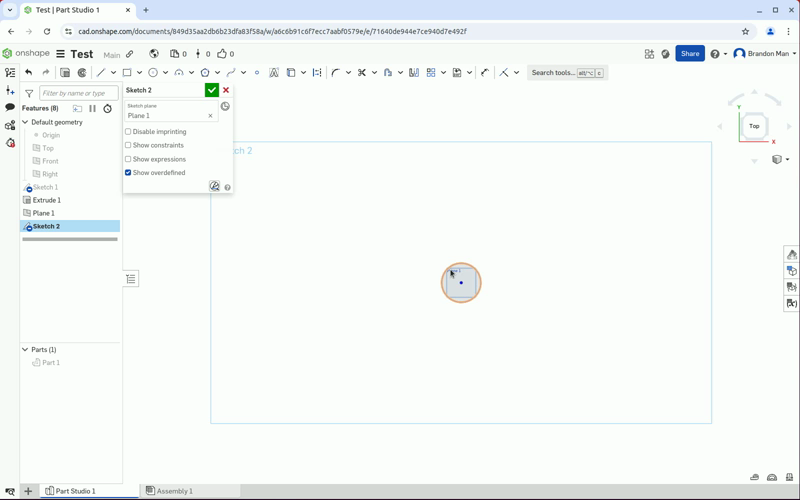
scroll(6)
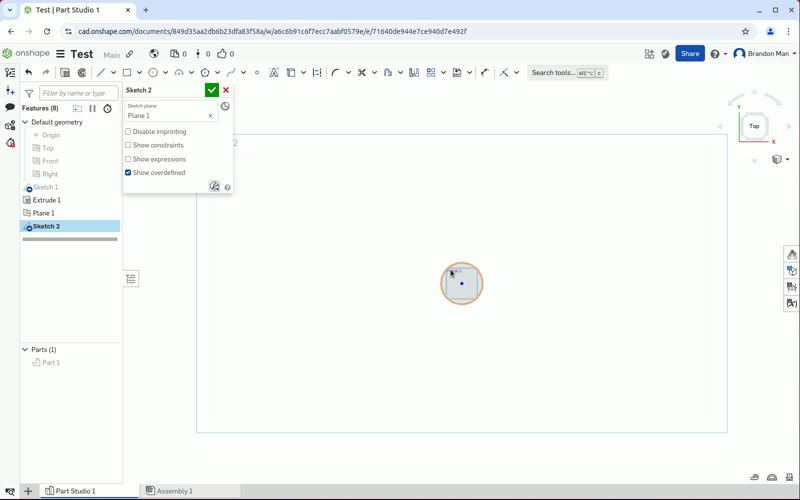
scroll(6)
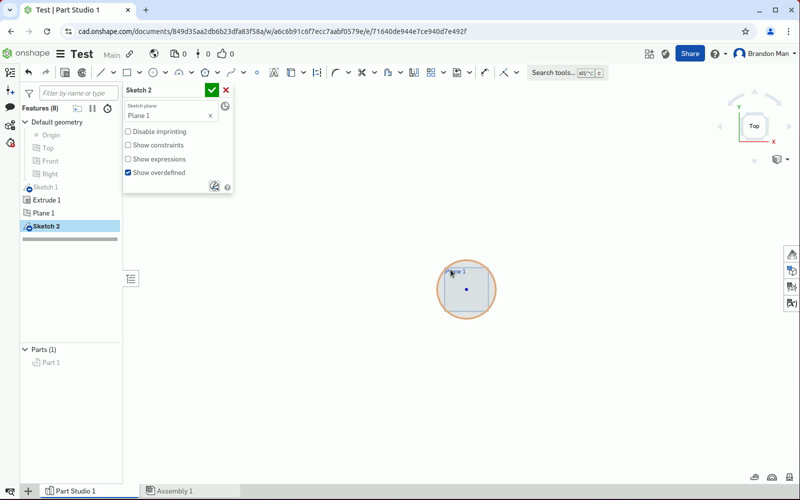
scroll(6)
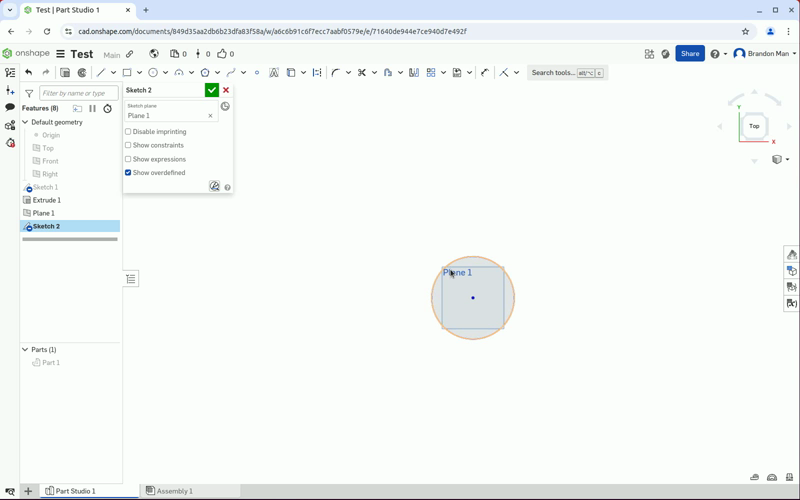
scroll(6)
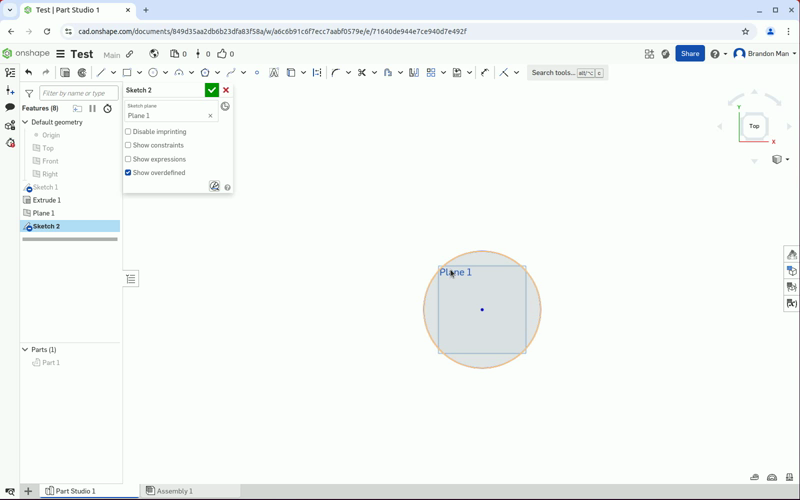
scroll(6)
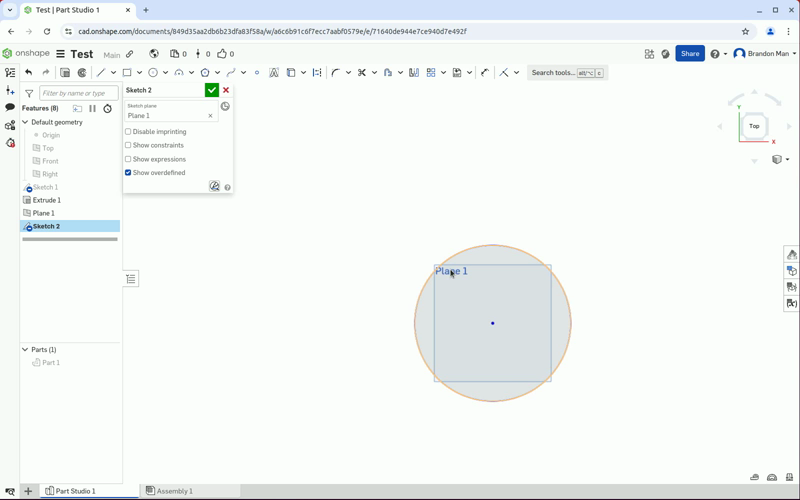
scroll(6)
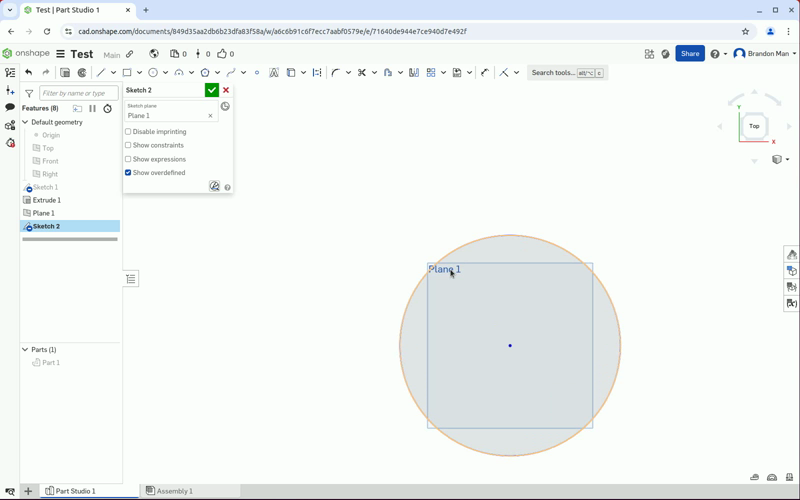
scroll(6)
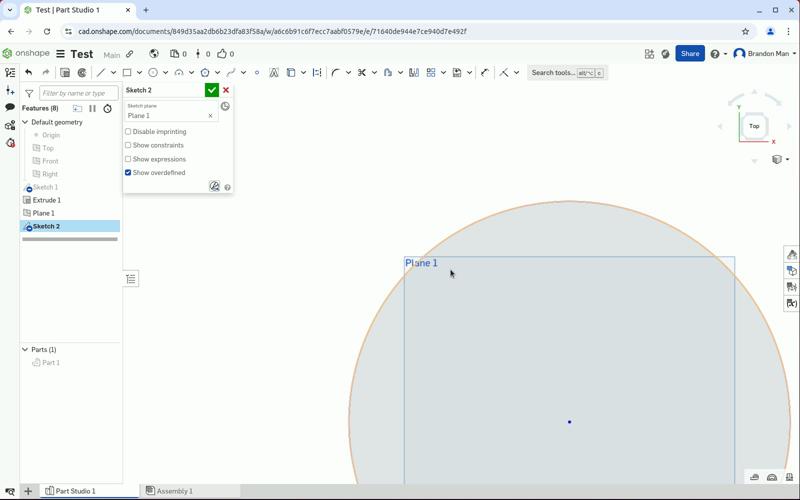
click(450, 269)
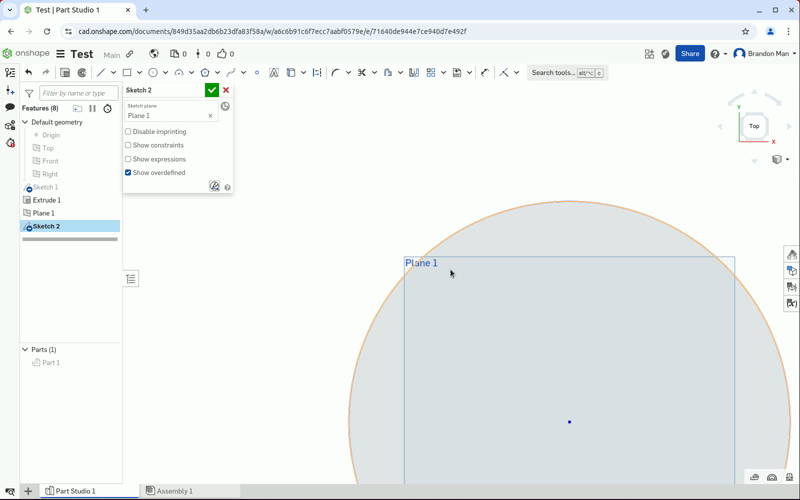
scroll(-6)
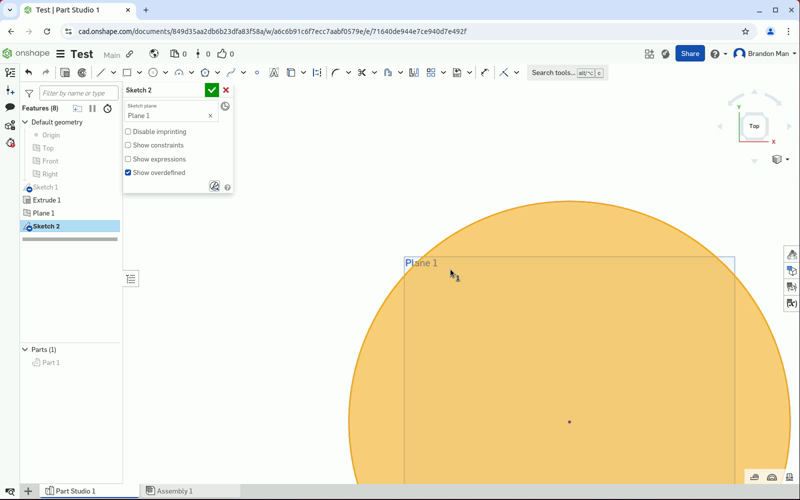
scroll(-6)
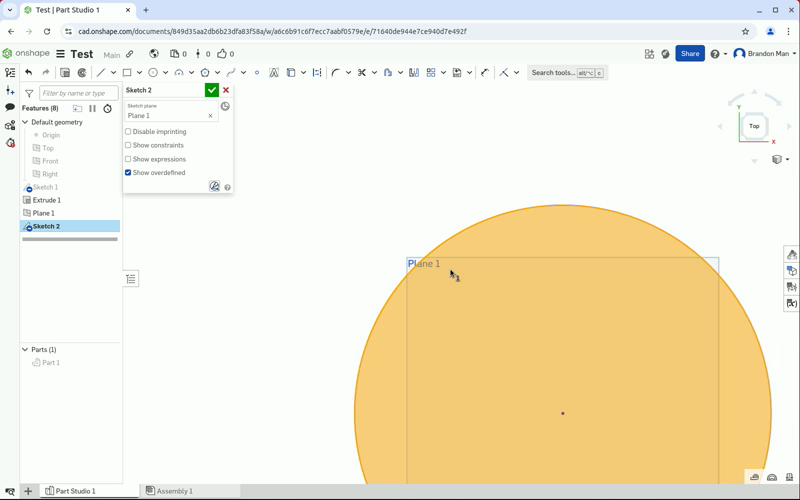
scroll(-6)
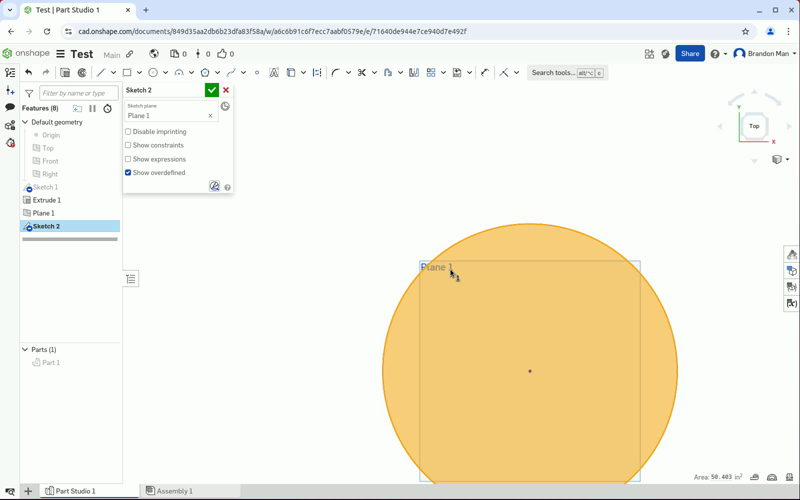
scroll(-6)
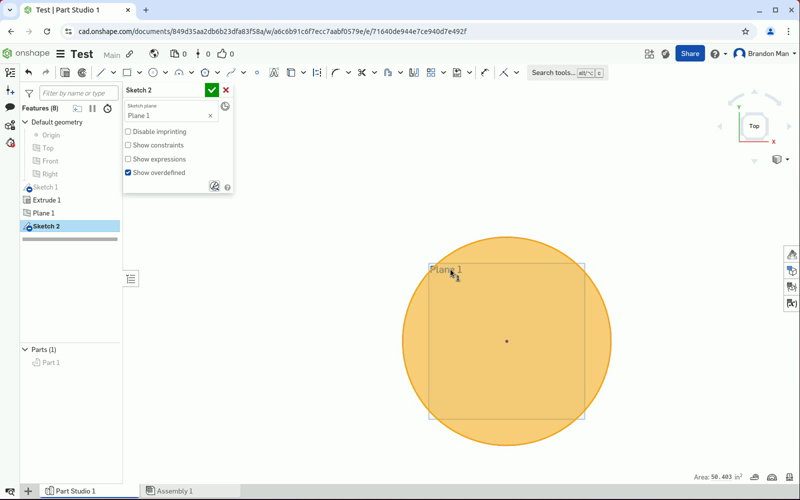
scroll(-6)
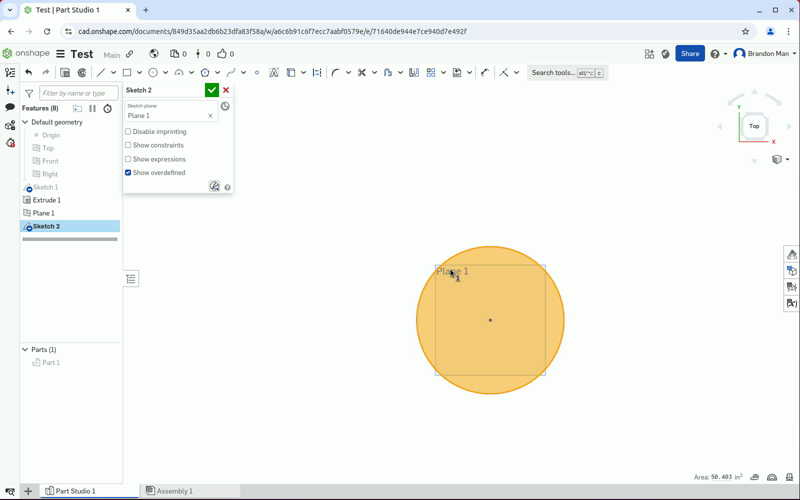
scroll(-6)
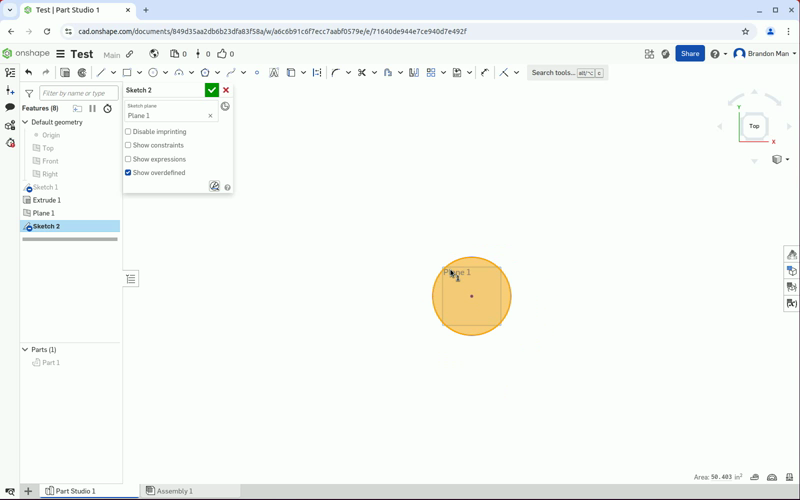
scroll(-6)
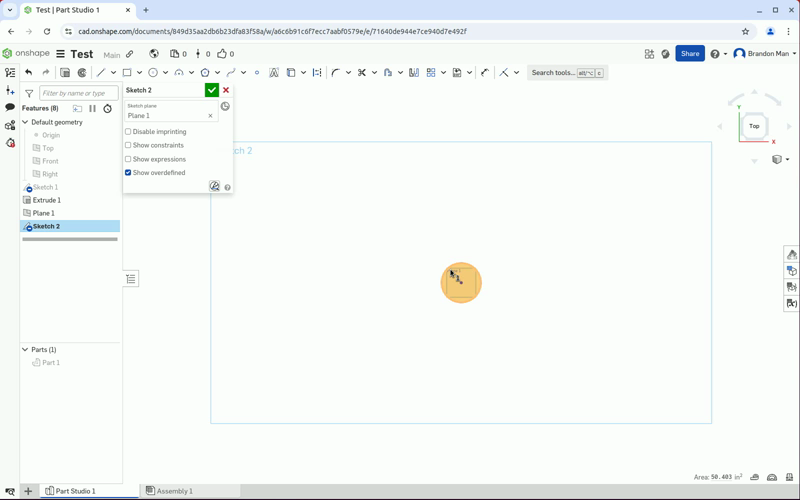
mouse_move(73, 352)
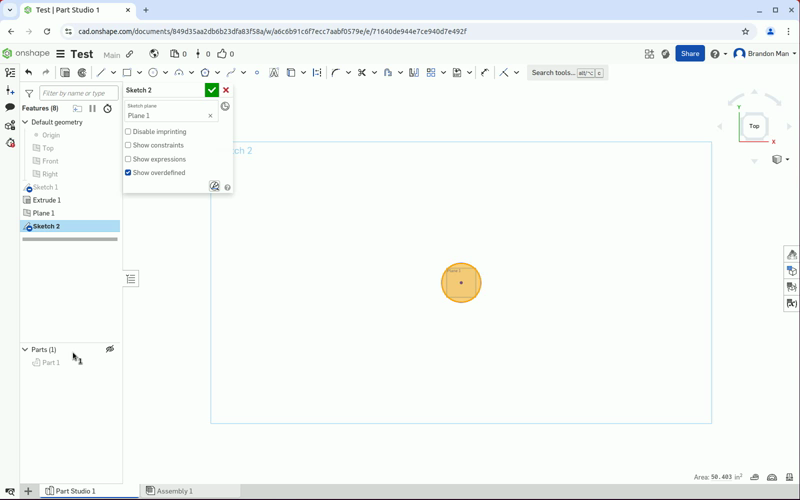
key(shift+y)
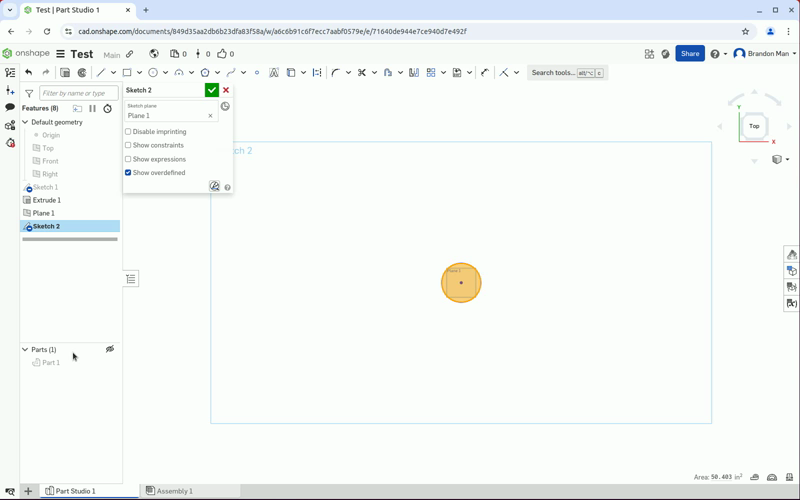
key(shift+e)
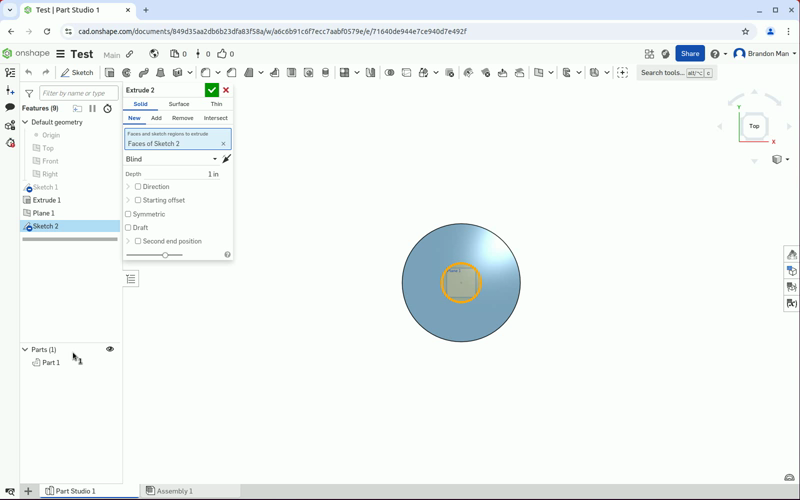
mouse_move(143, 106)
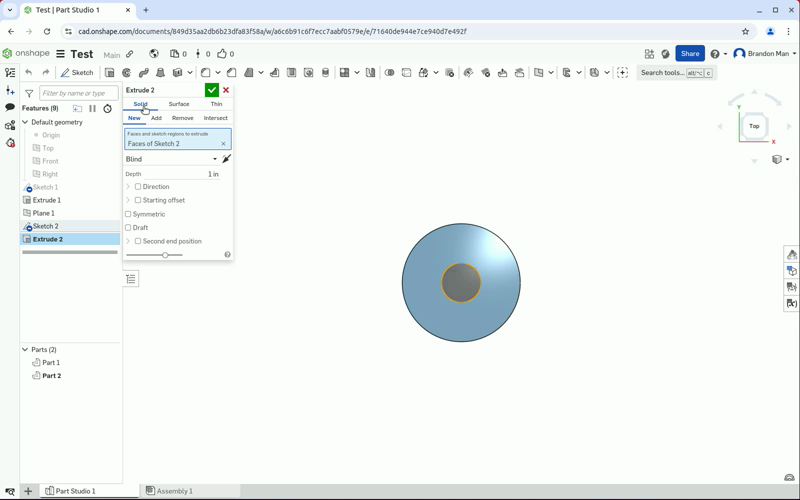
click(143, 106)
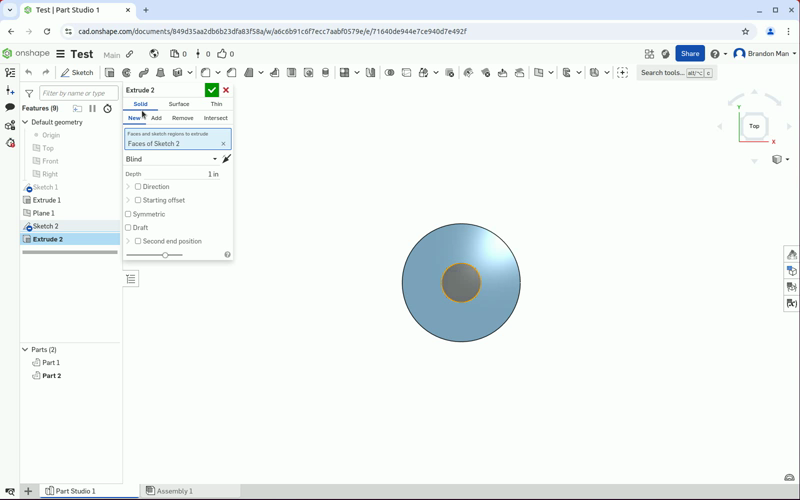
mouse_move(137, 120)
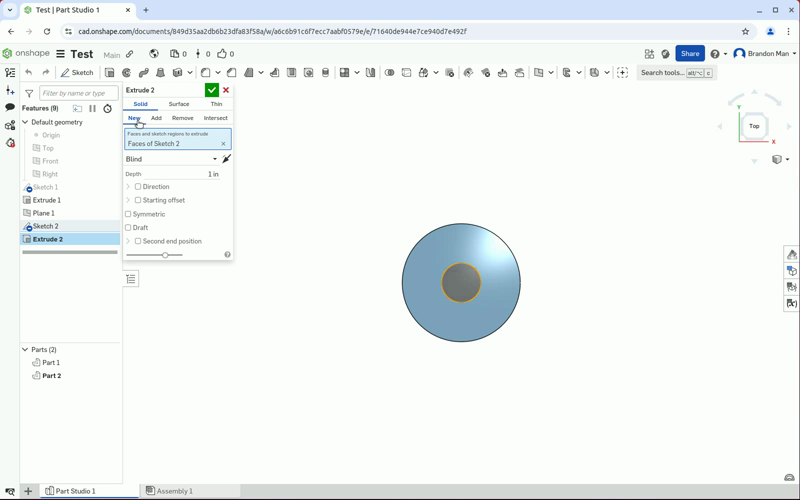
click(137, 120)
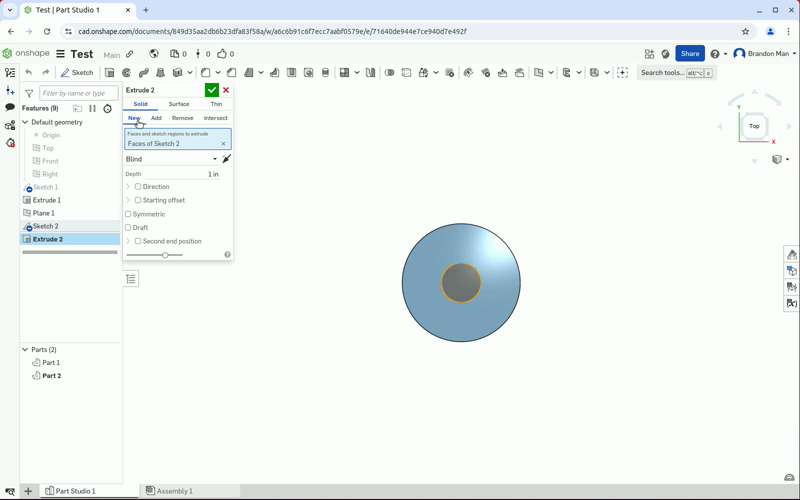
key(tab, 4)
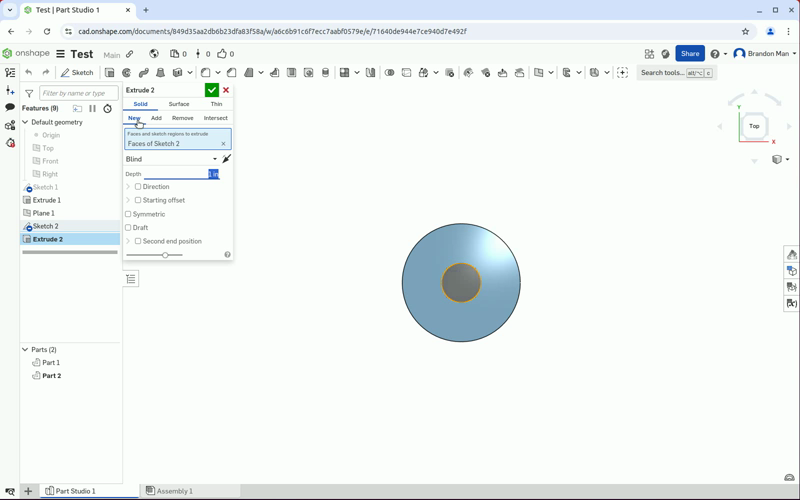
text(2.407)
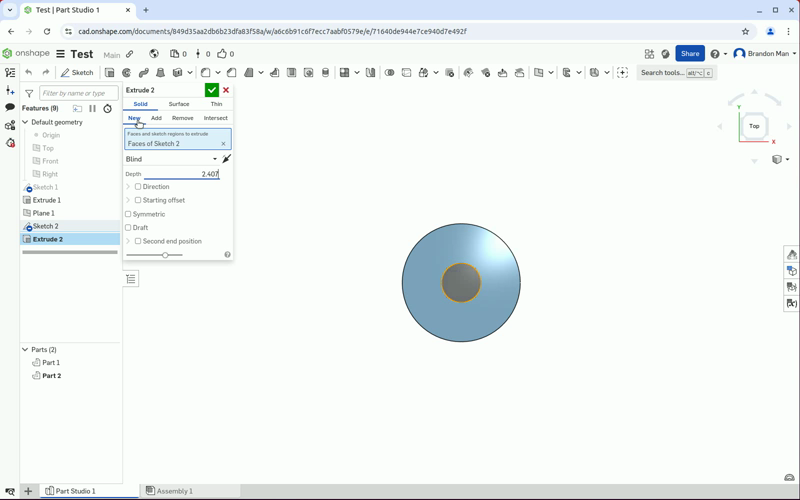
key(enter)
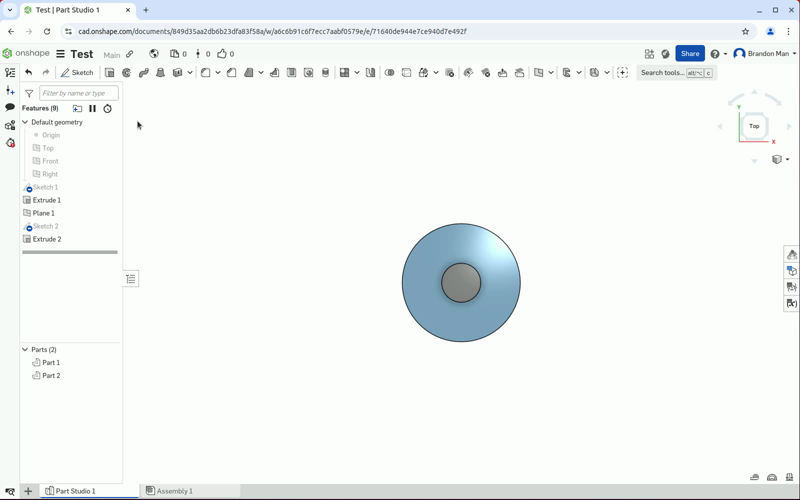
key(shift+h)
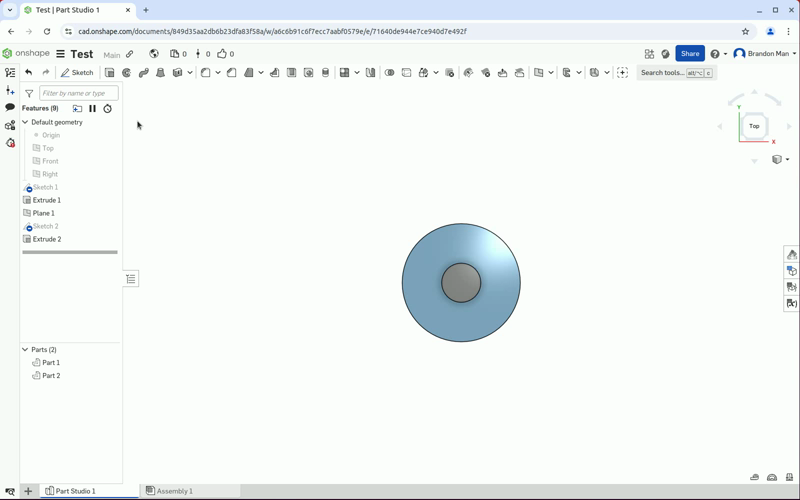
key(shift+h)
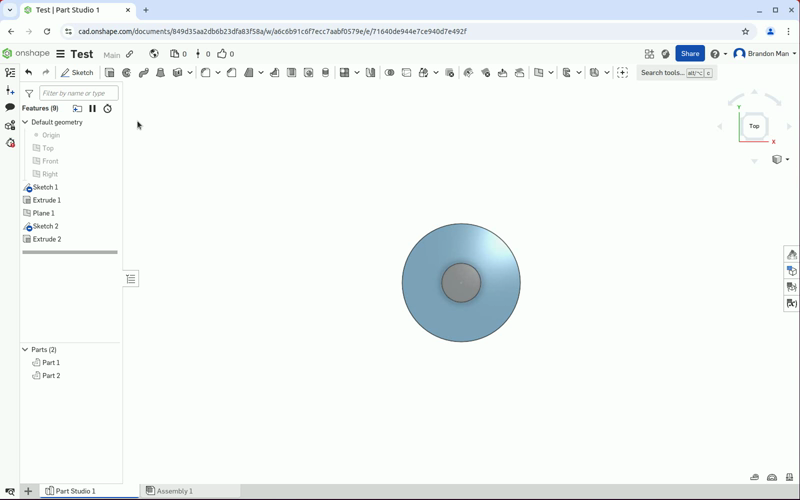
key(shift+7)
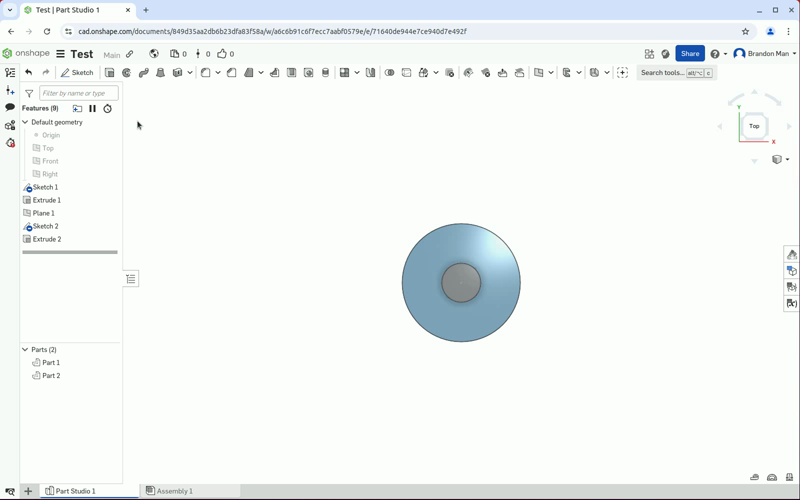
key(up, 3)
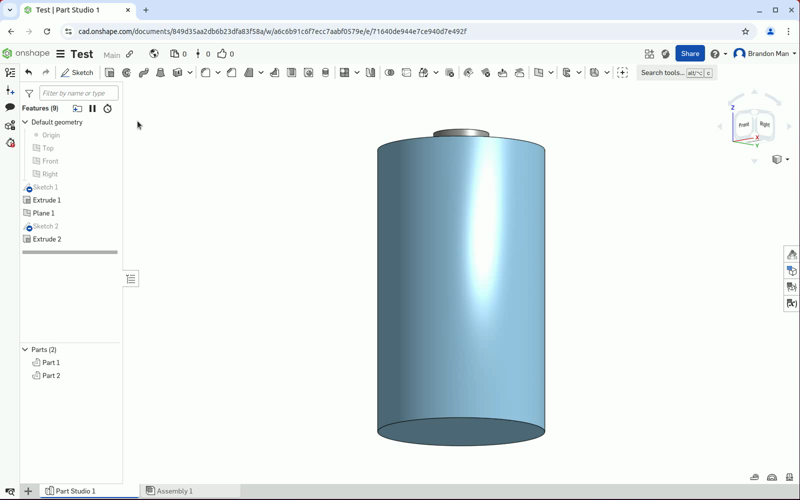
key(left, 3)
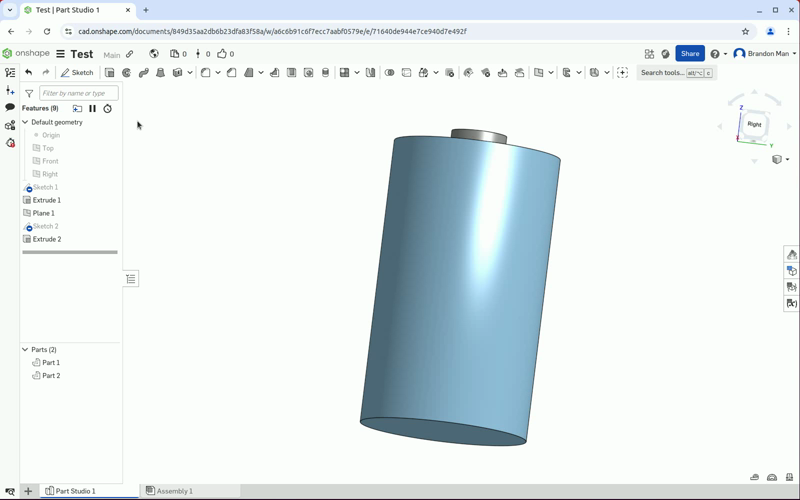
key(right, 3)
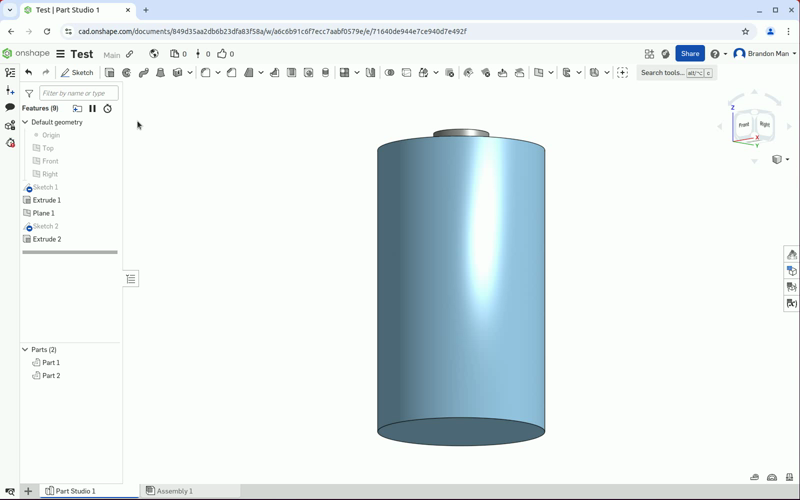
key(down, 3)
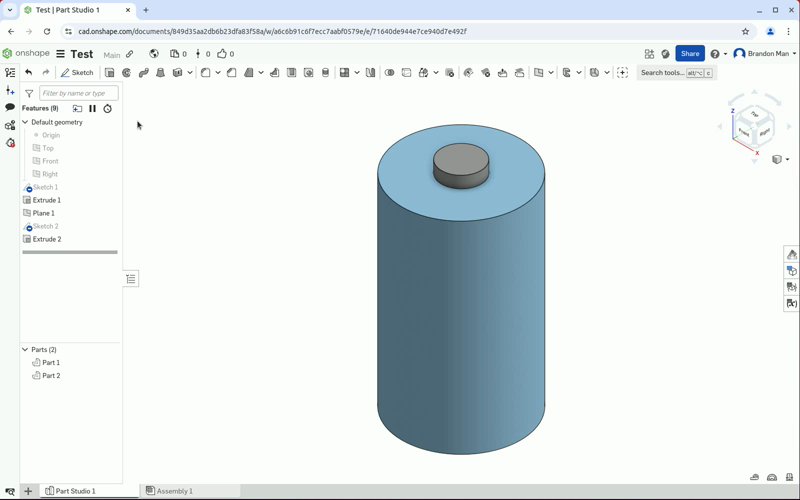
mouse_move(73, 189)
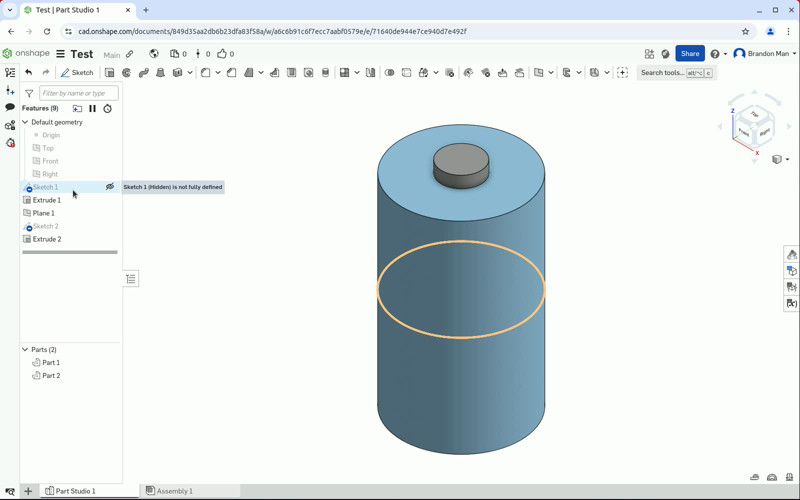
click(73, 189)